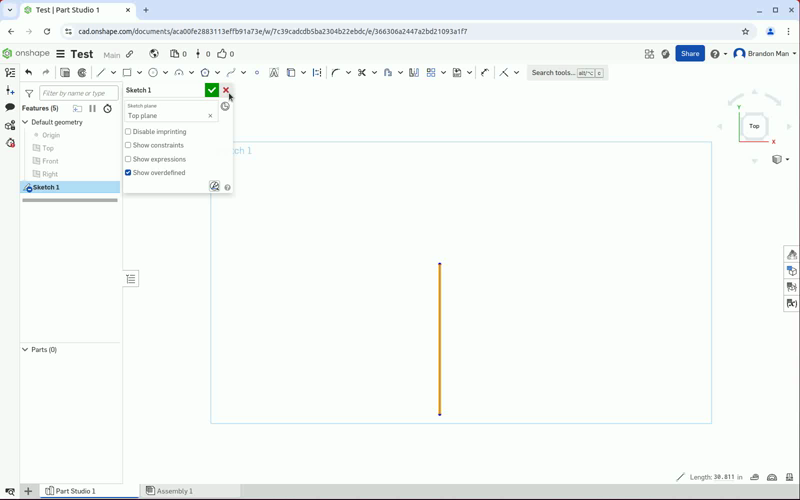
key(shift+h)
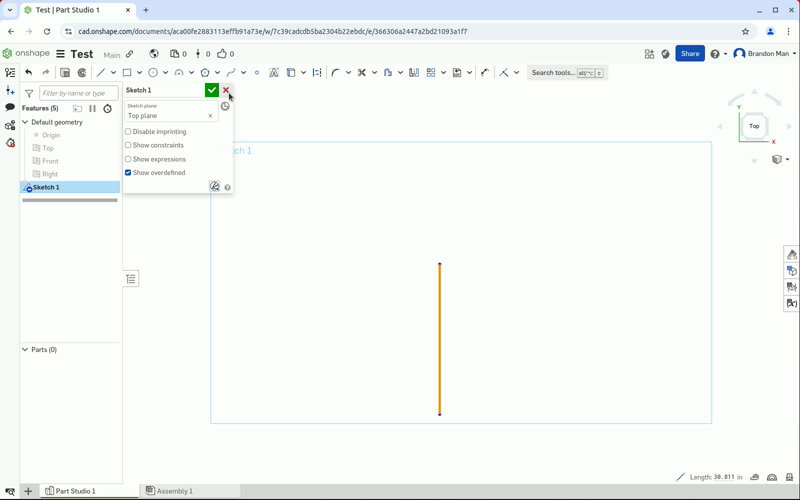
key(shift+s)
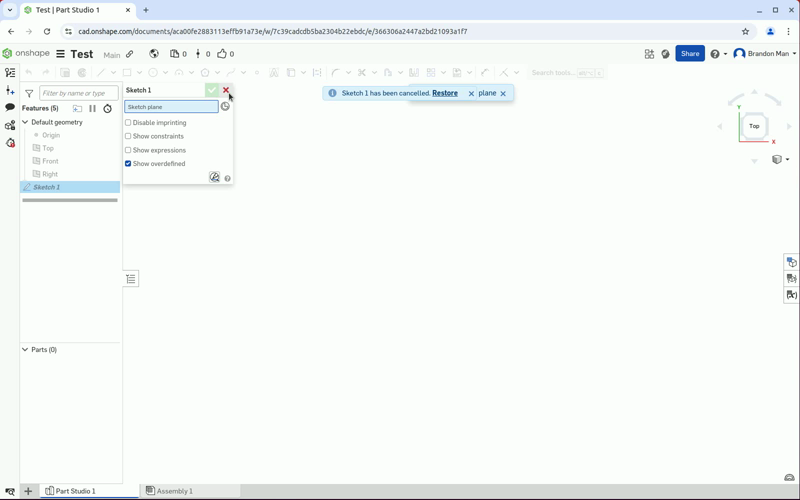
mouse_move(73, 150)
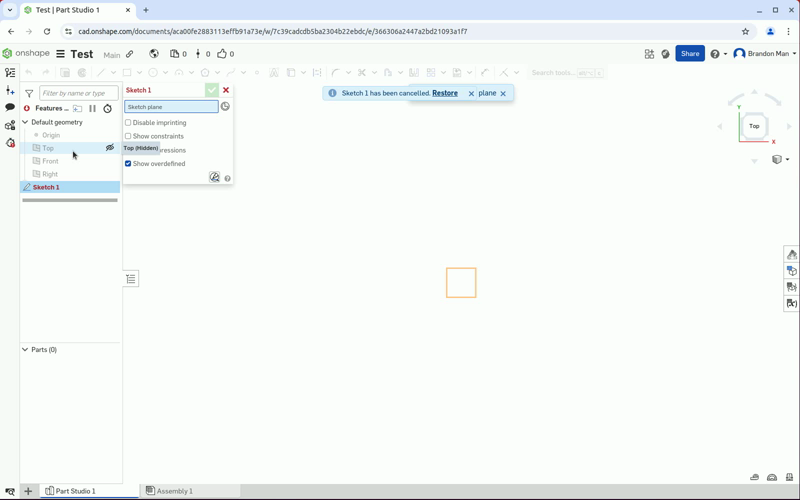
click(73, 150)
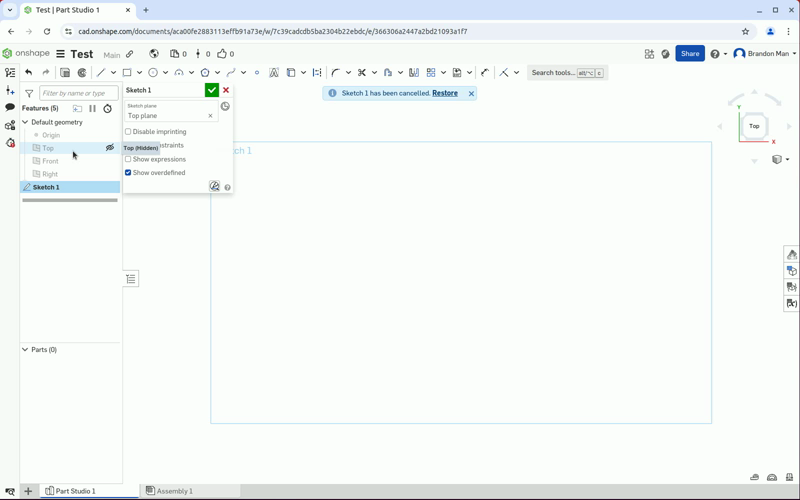
mouse_move(73, 352)
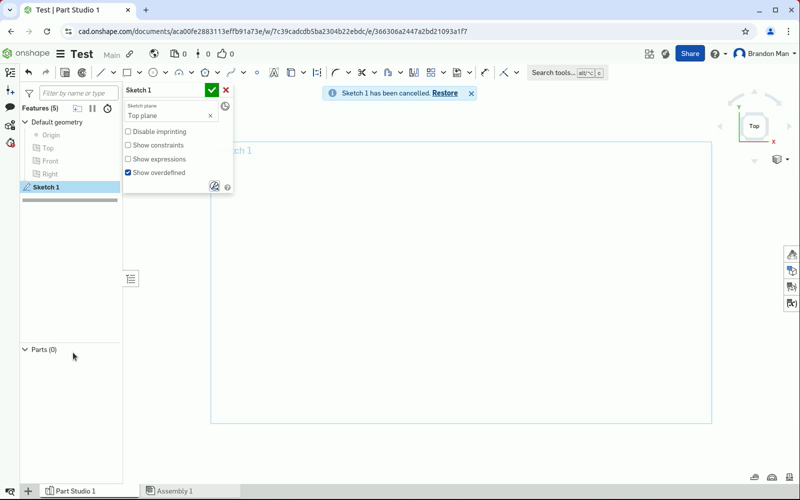
key(y)
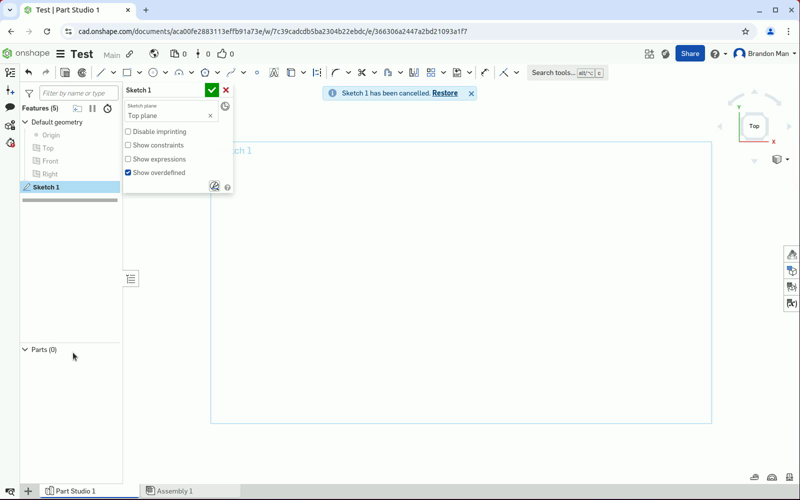
key(l)
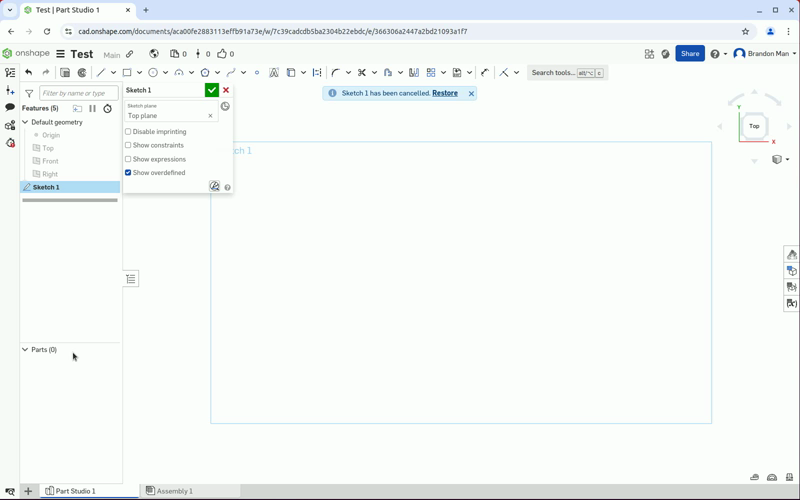
key_down(shift)
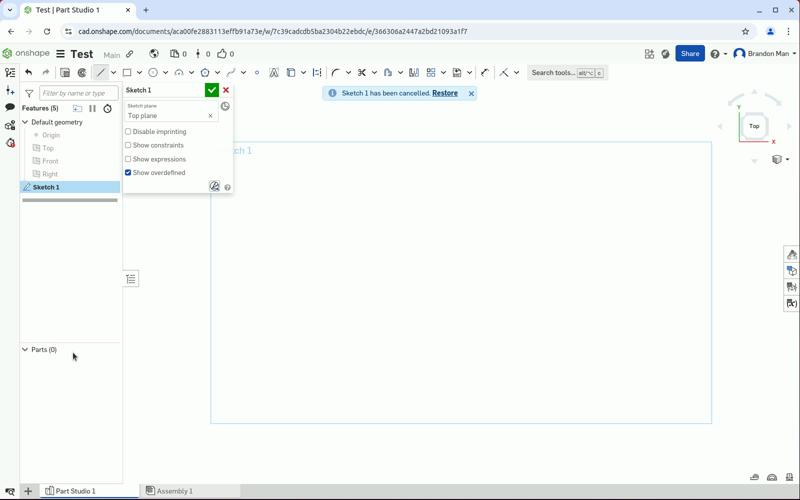
mouse_move(359, 395)
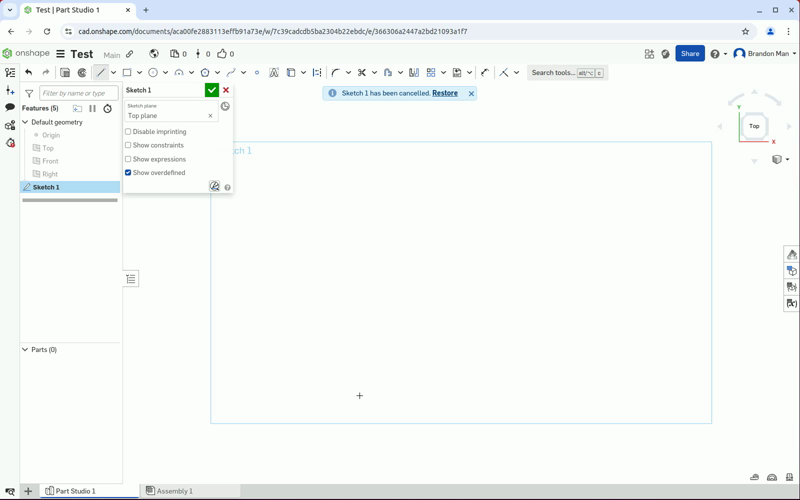
click(359, 395)
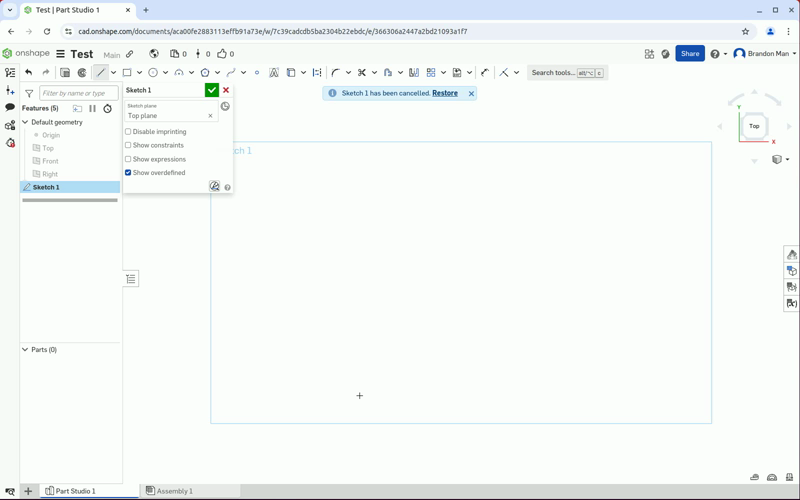
key_up(shift)
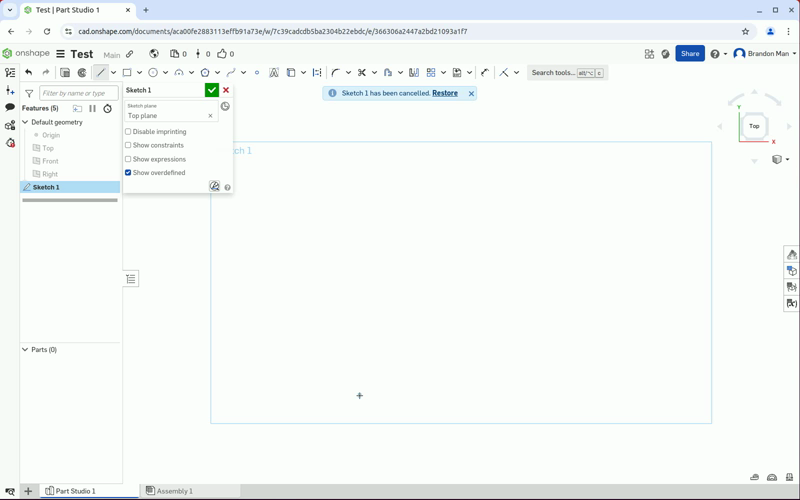
key_down(shift)
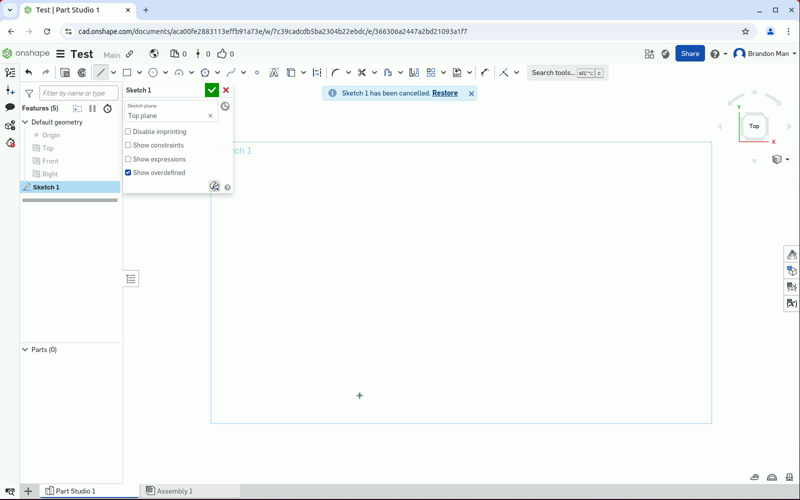
mouse_move(562, 395)
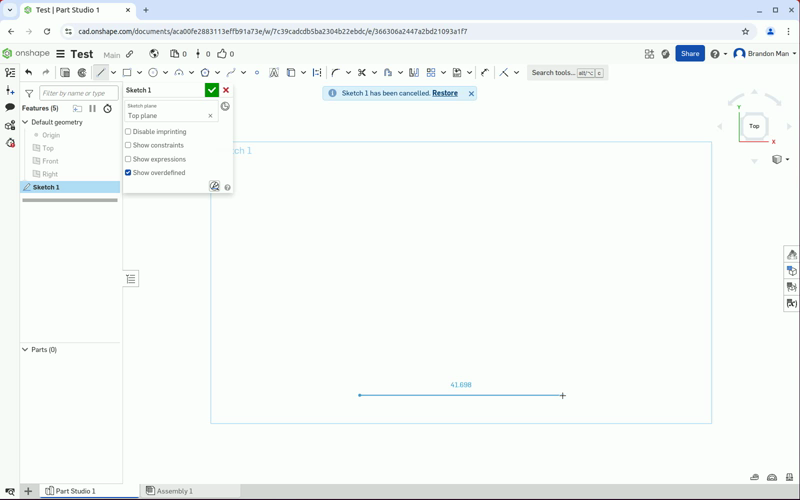
click(562, 395)
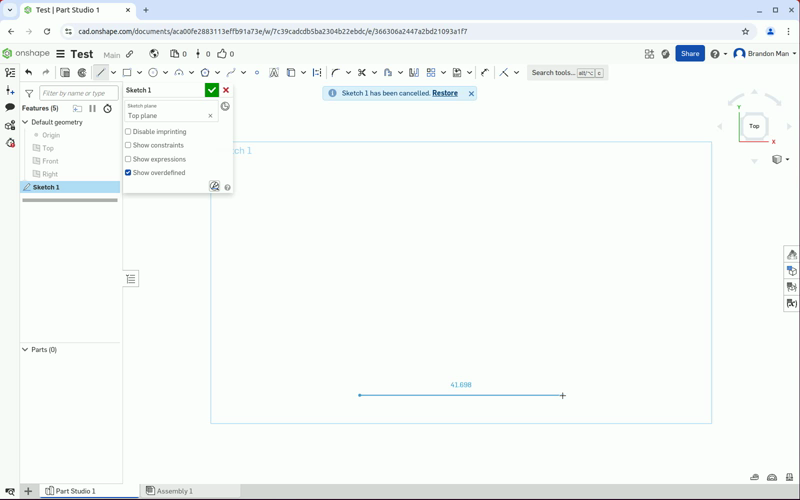
key_up(shift)
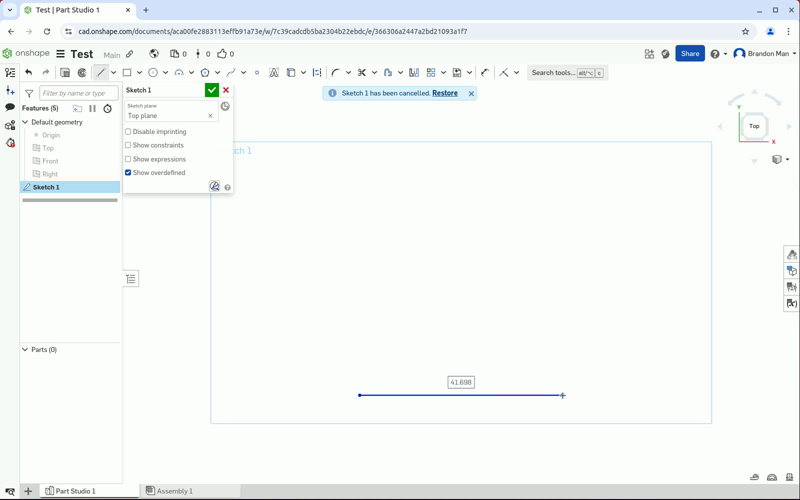
key_down(shift)
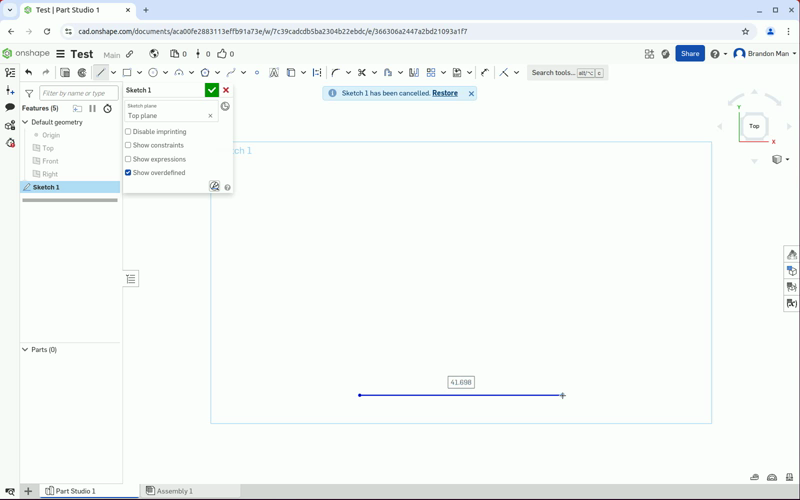
mouse_move(562, 171)
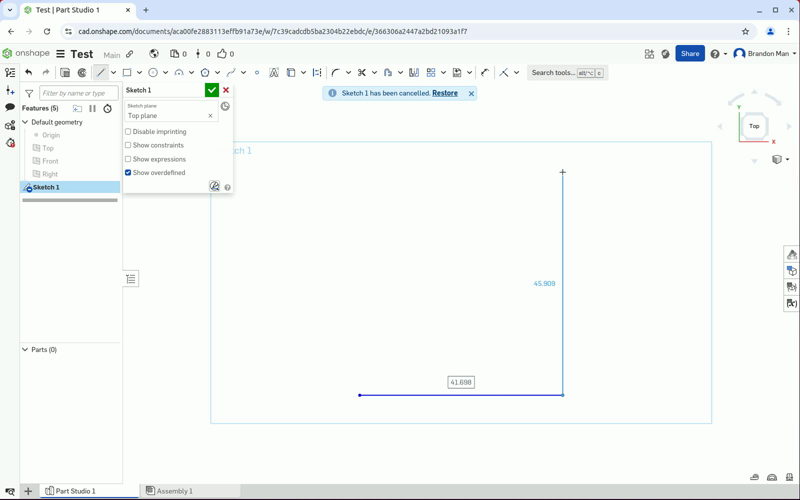
click(562, 171)
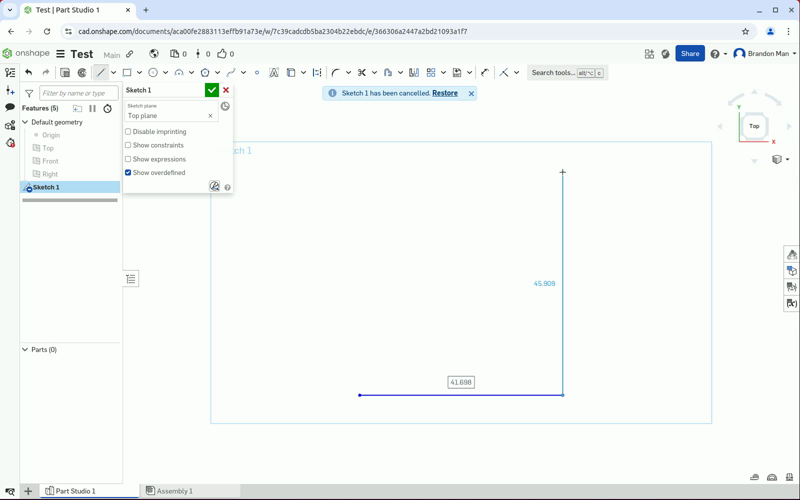
key_up(shift)
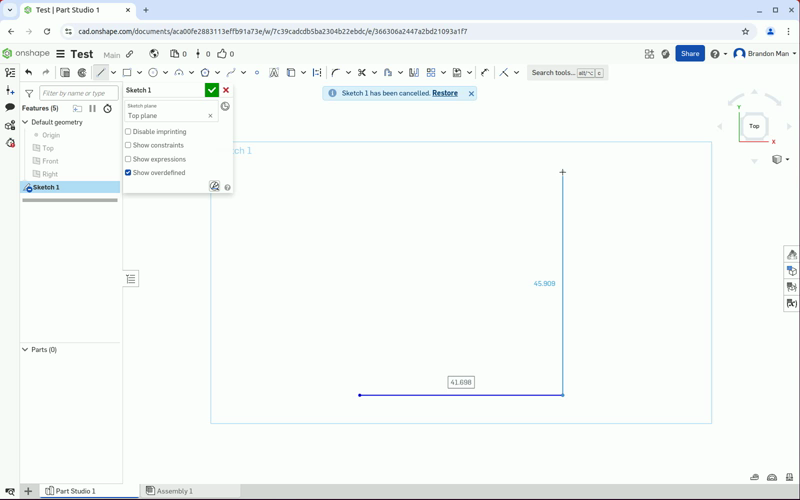
key_down(shift)
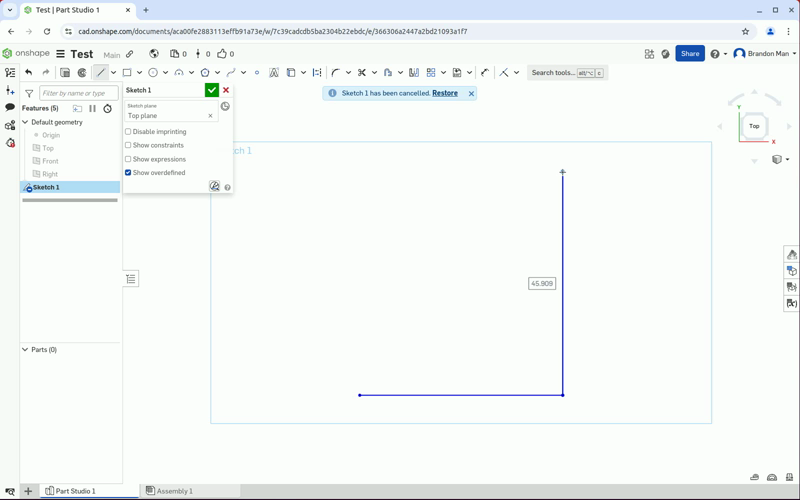
mouse_move(359, 171)
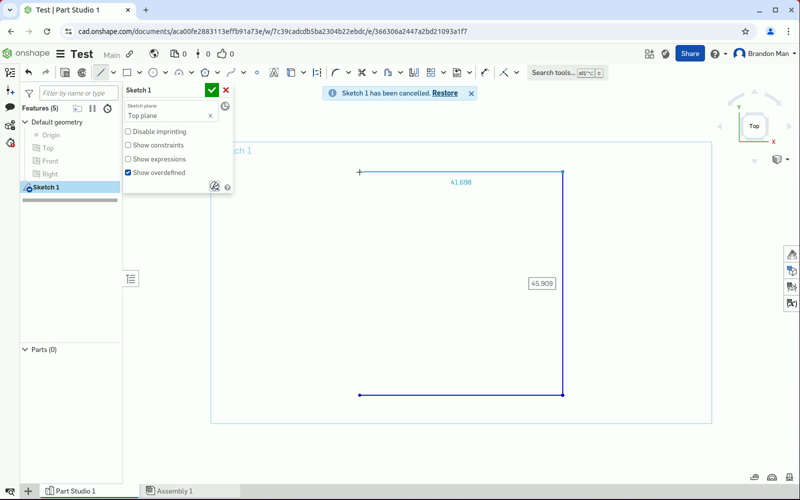
click(359, 171)
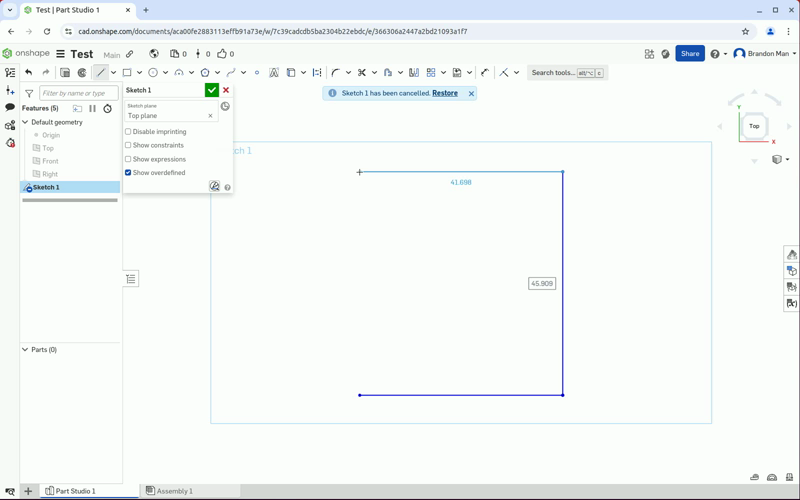
key_up(shift)
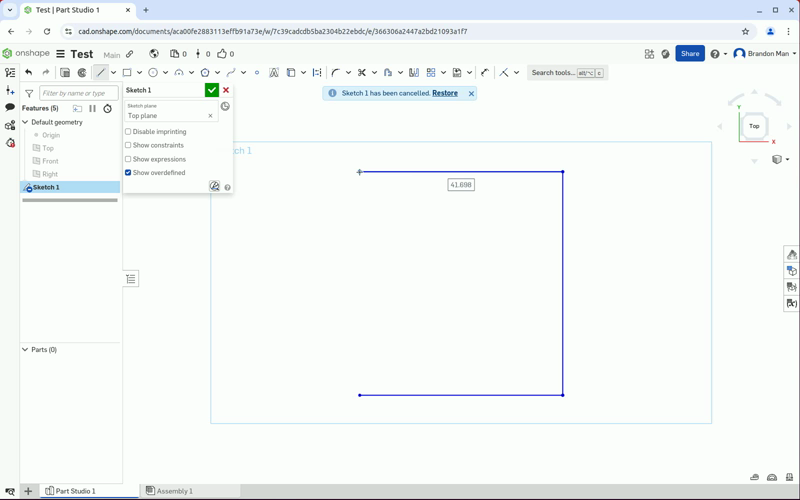
key_down(shift)
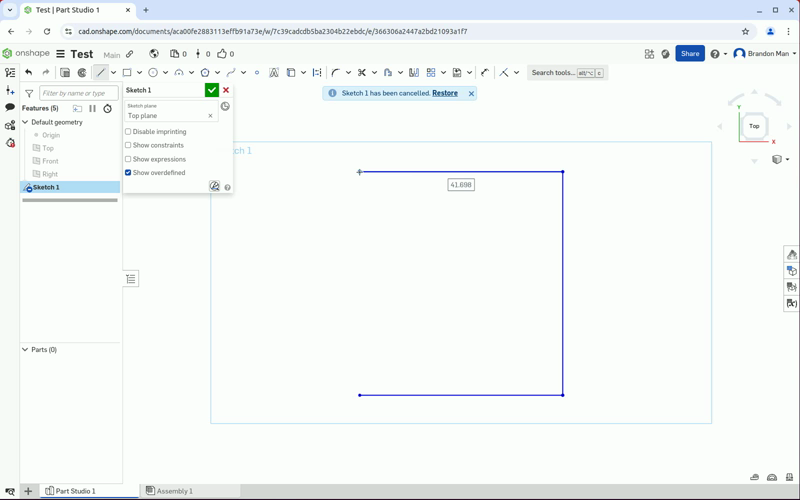
mouse_move(359, 395)
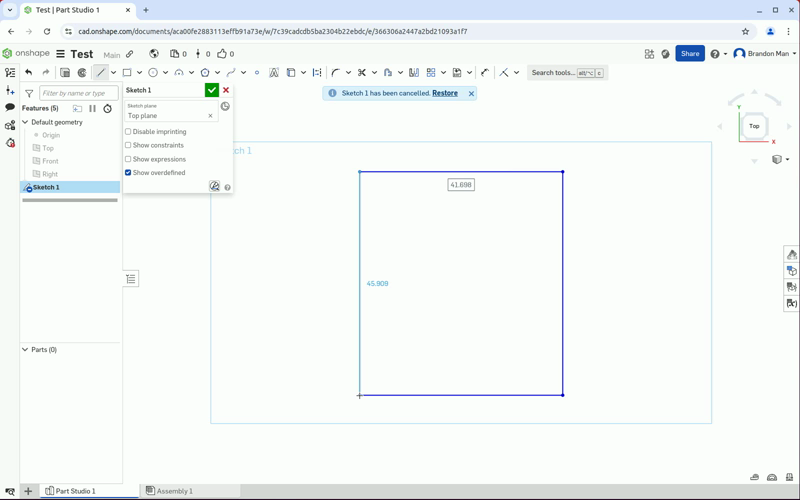
key_up(shift)
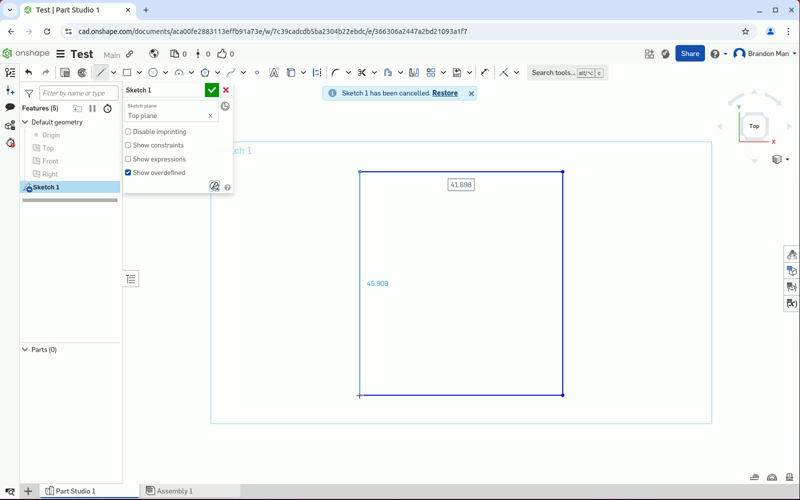
click(359, 395)
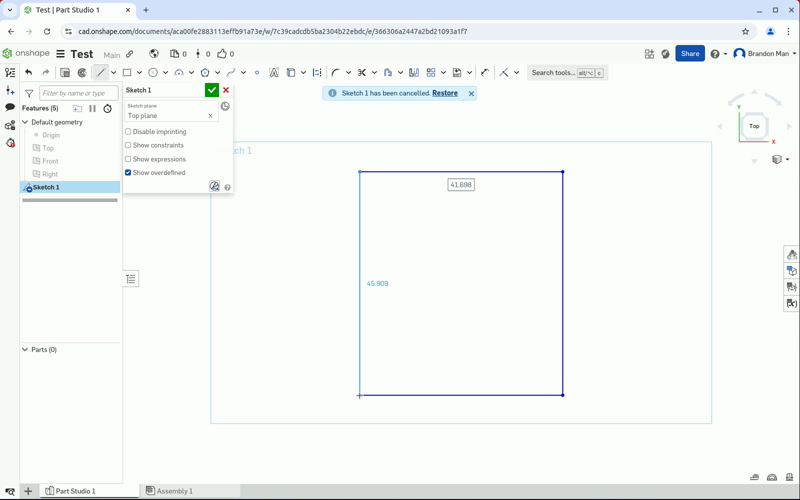
key(esc)
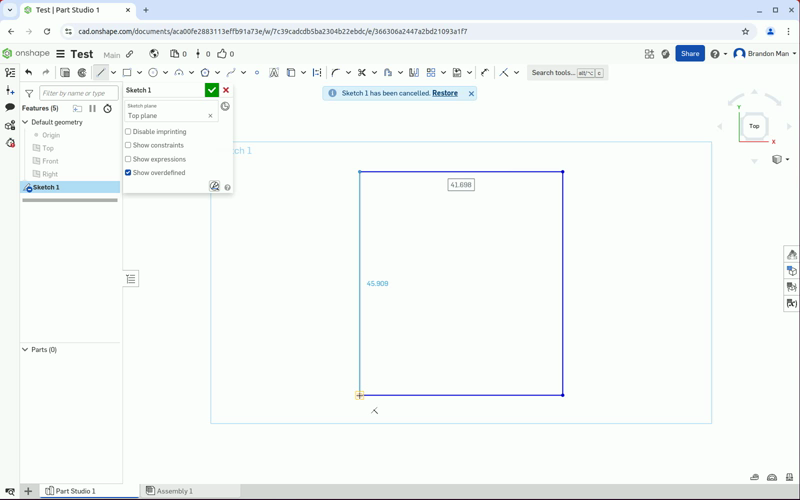
mouse_move(421, 205)
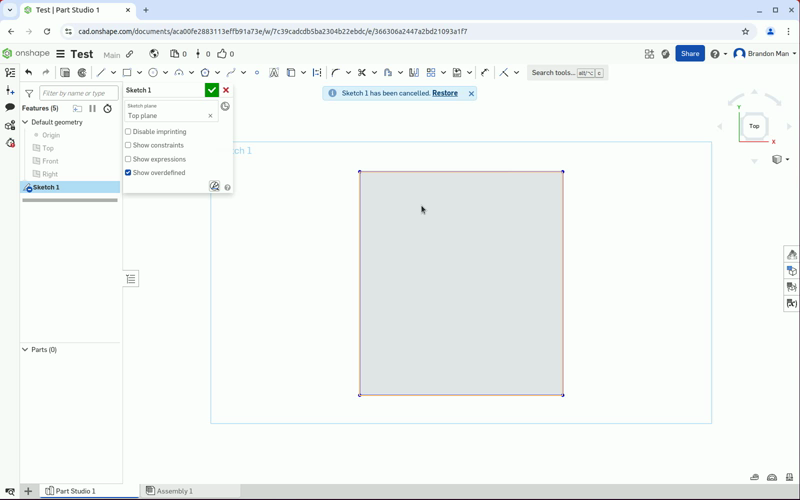
click(421, 205)
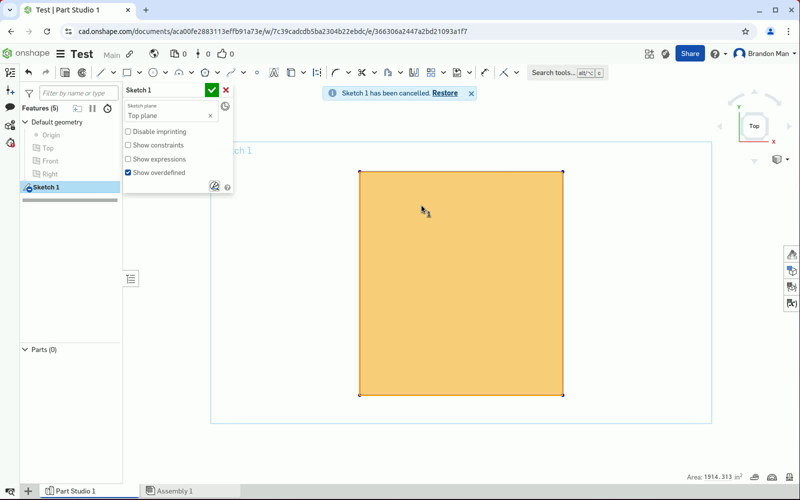
mouse_move(73, 352)
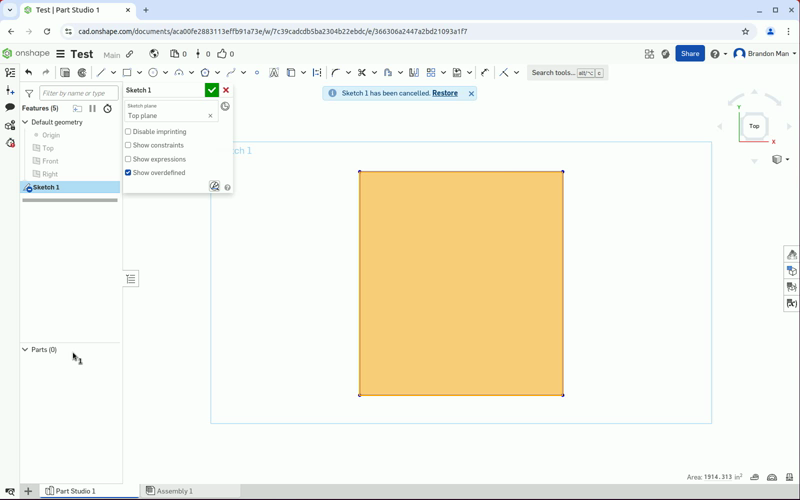
key(shift+y)
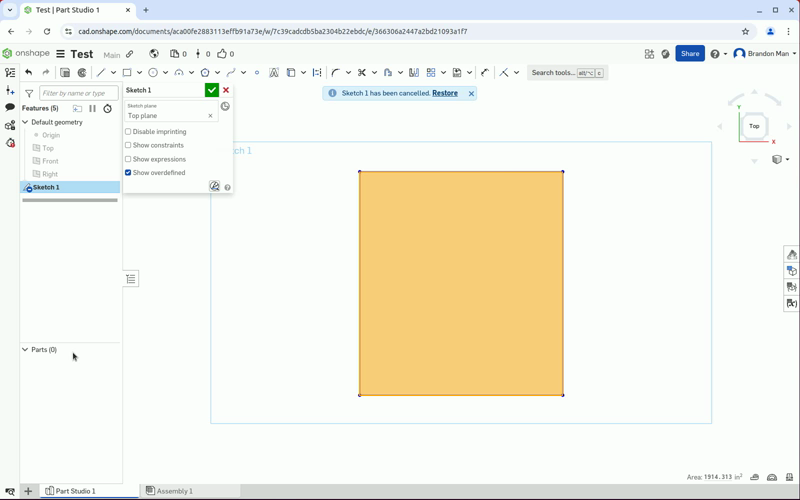
key(shift+e)
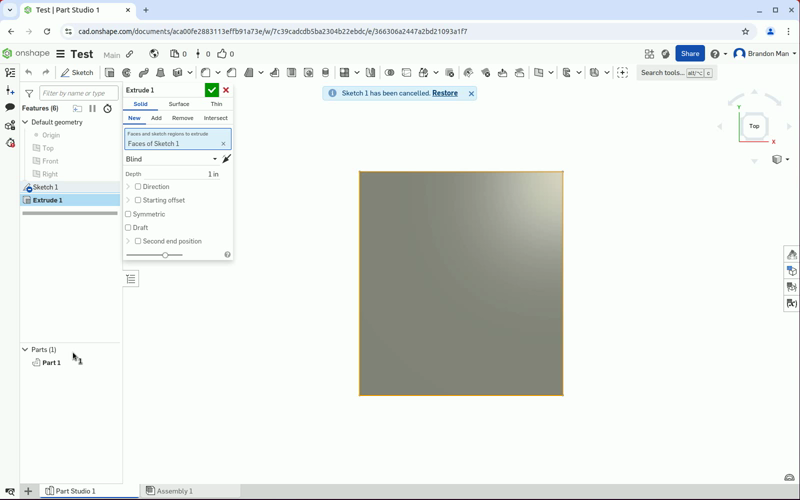
mouse_move(143, 106)
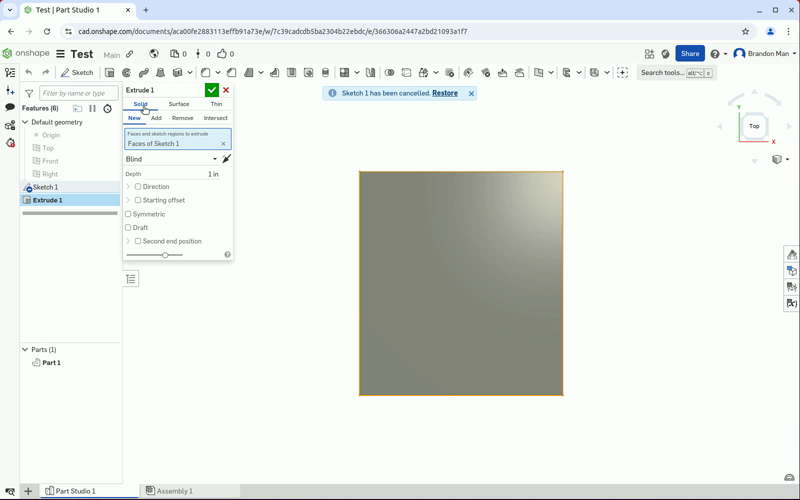
click(143, 106)
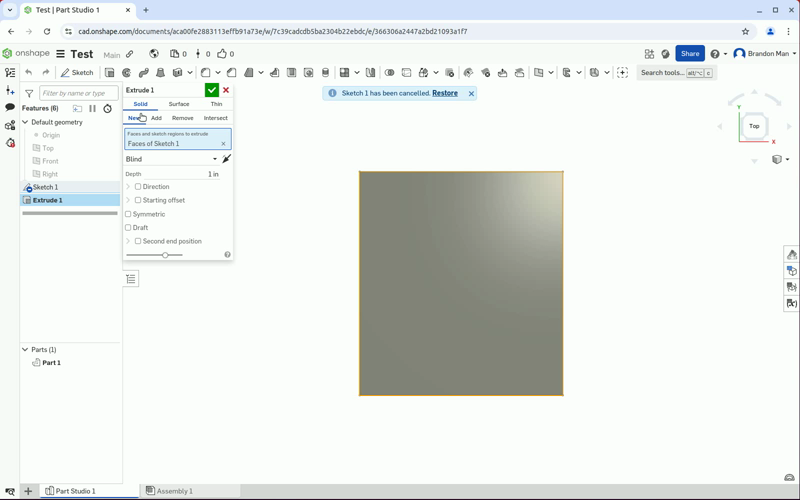
mouse_move(137, 120)
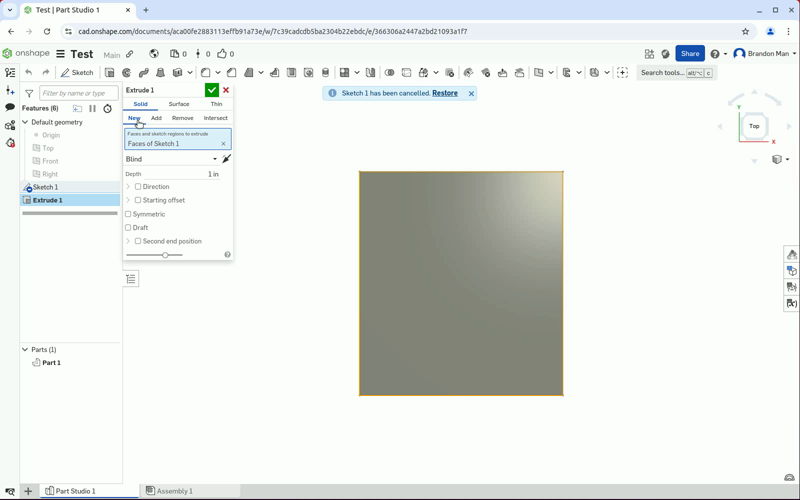
click(137, 120)
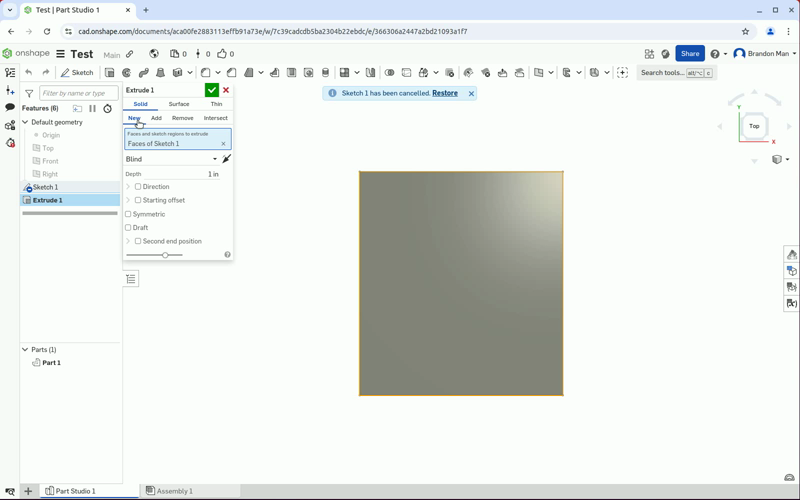
key(tab, 4)
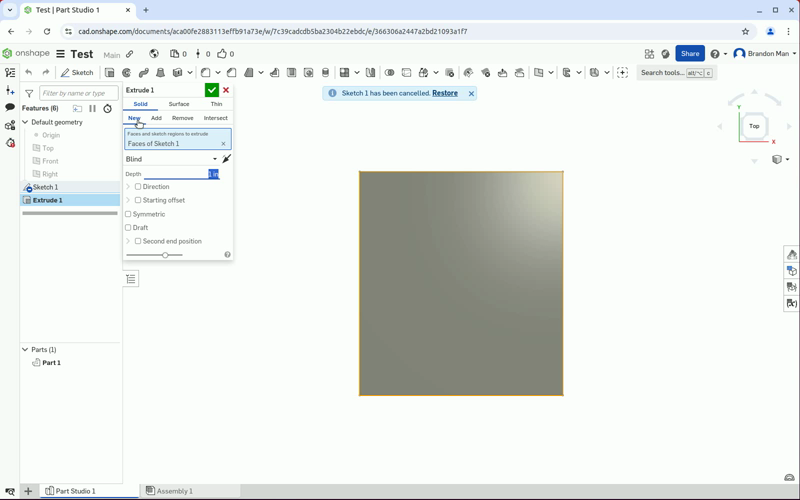
text(1.444)
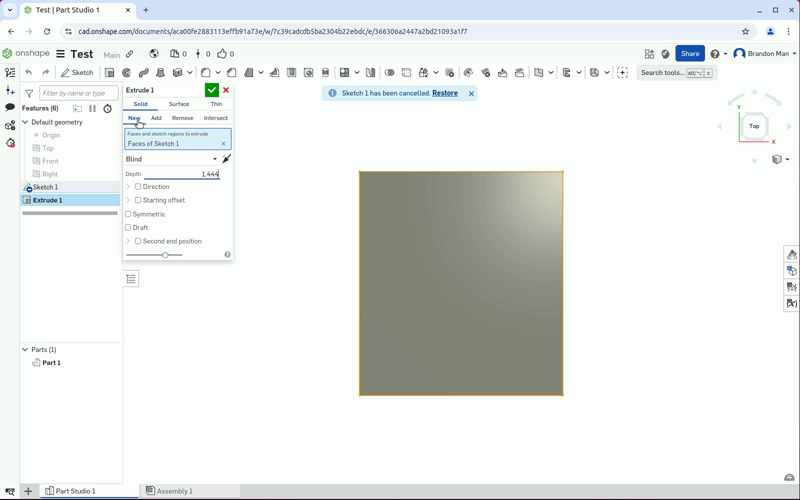
key(enter)
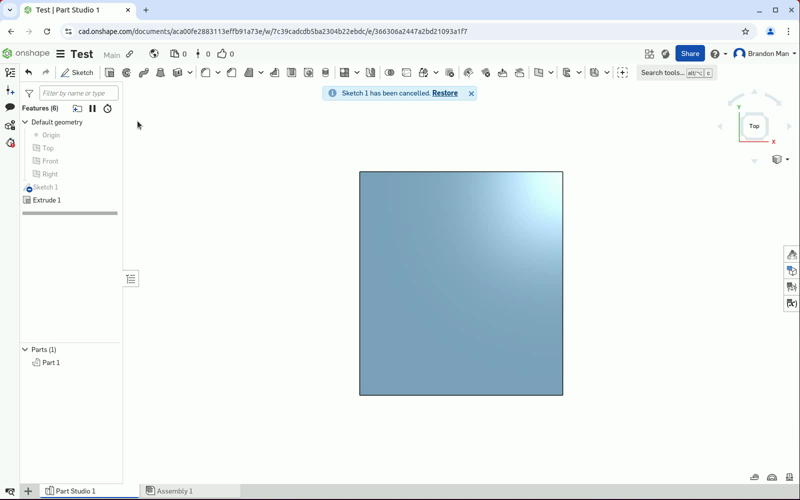
key(shift+h)
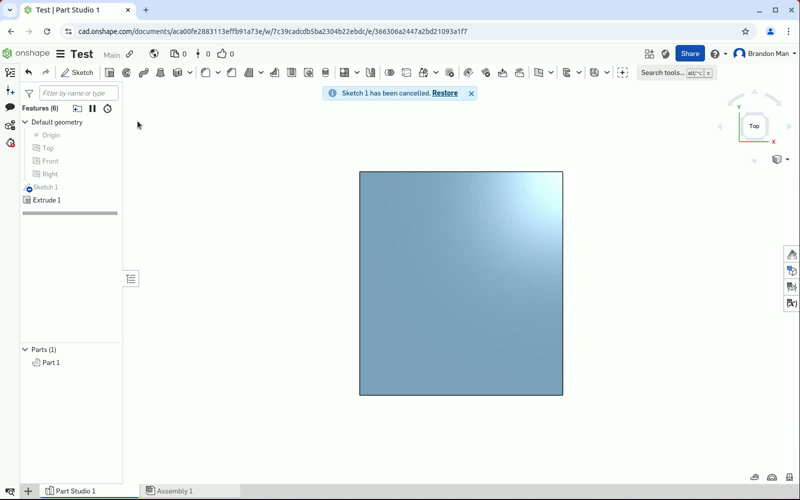
key(shift+h)
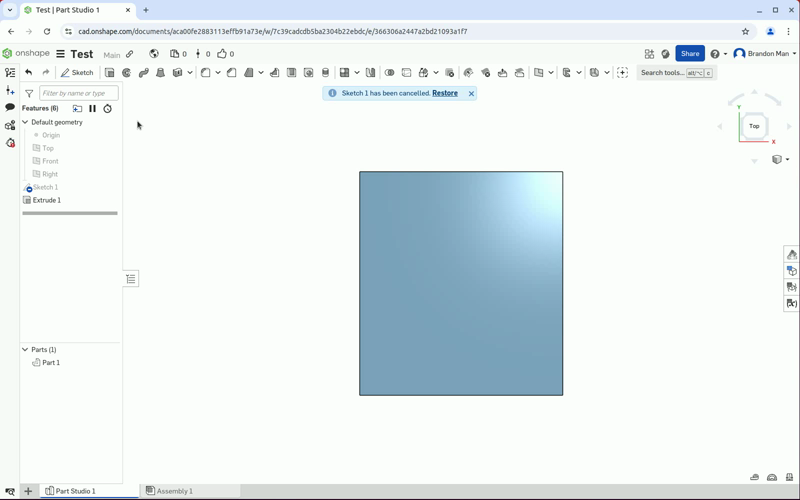
mouse_move(73, 189)
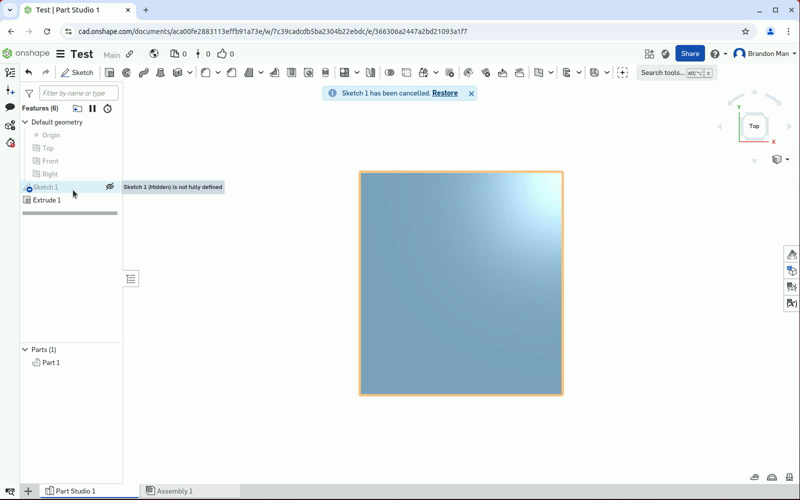
click(73, 189)
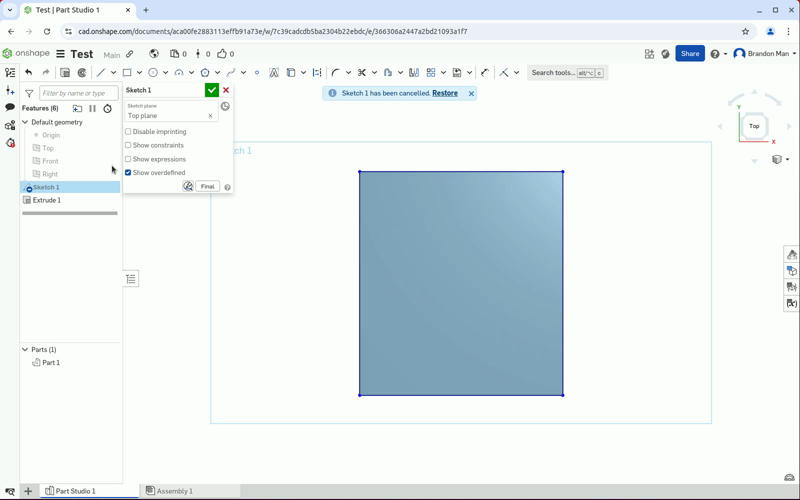
mouse_move(229, 92)
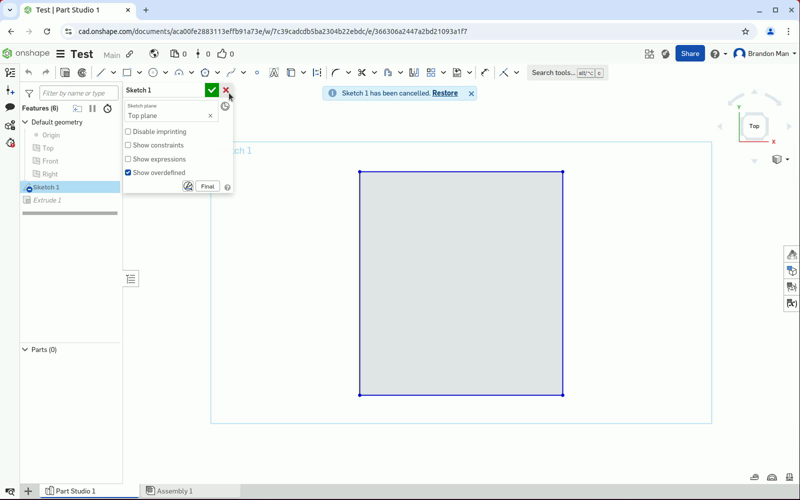
click(229, 92)
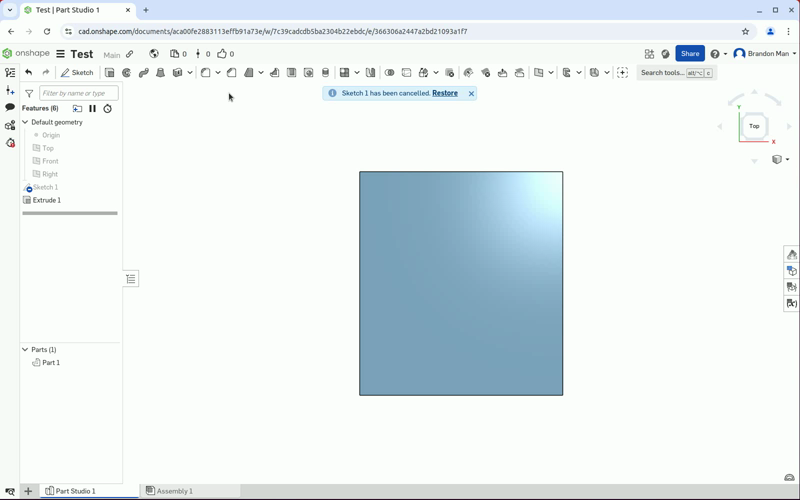
mouse_move(541, 75)
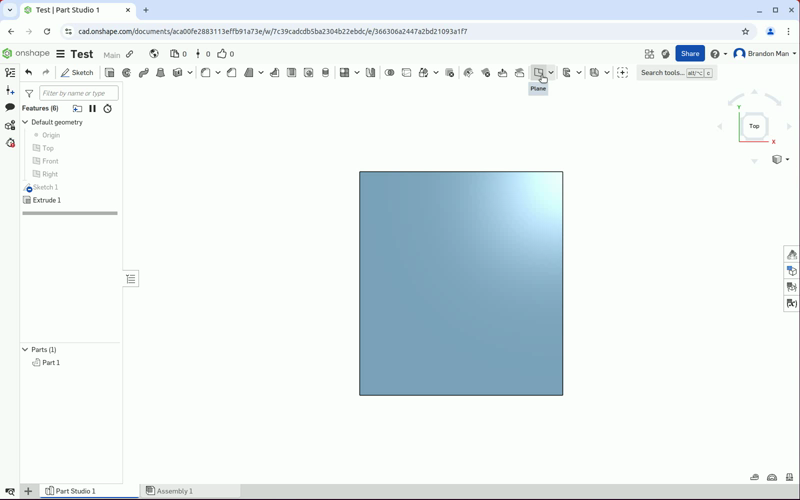
click(541, 75)
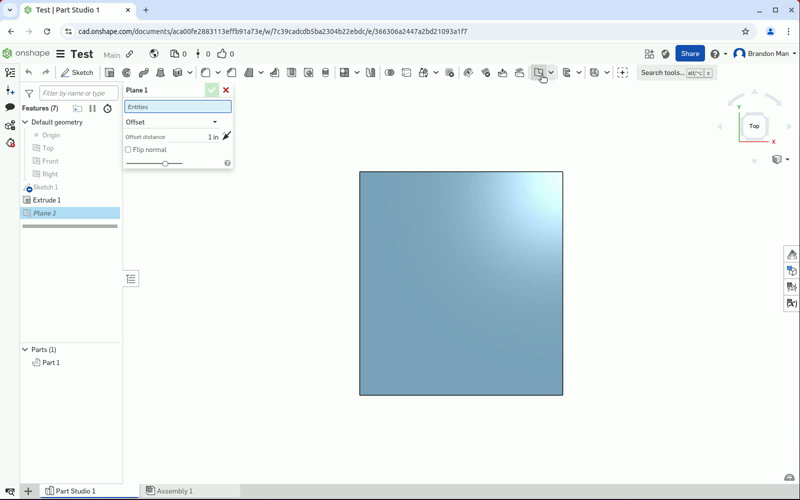
mouse_move(73, 150)
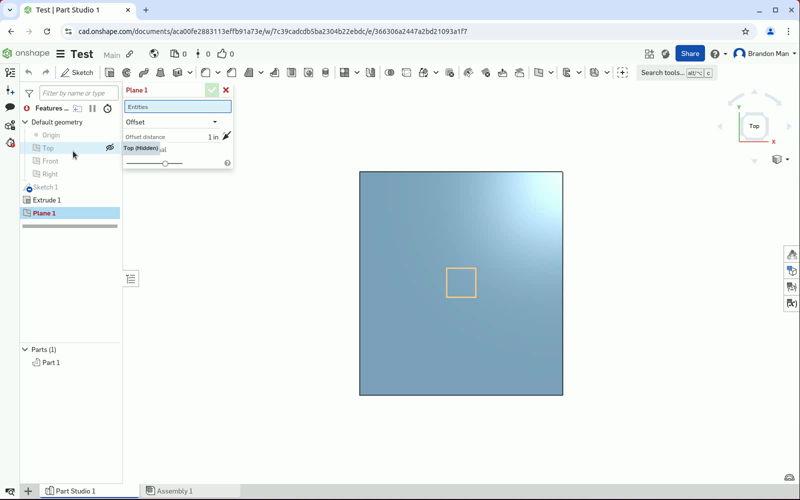
click(73, 150)
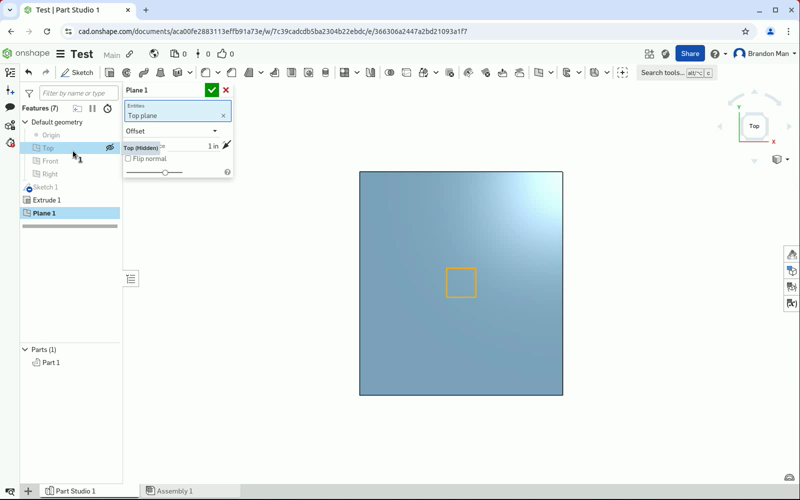
key(tab, 2)
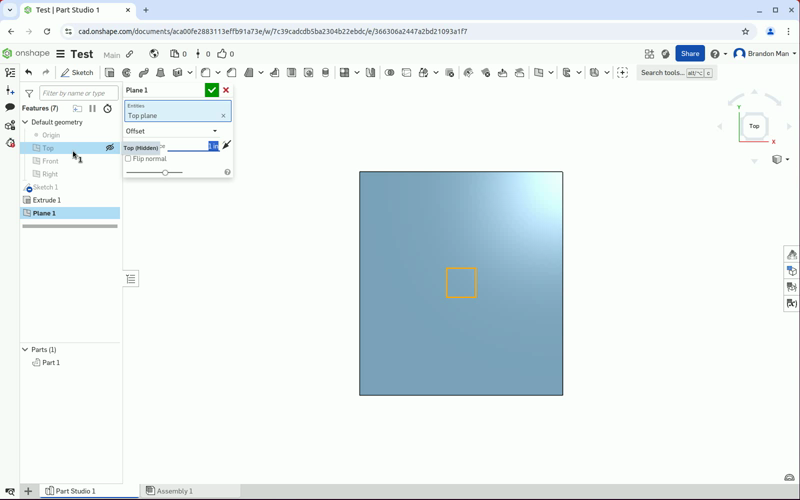
text(1.448)
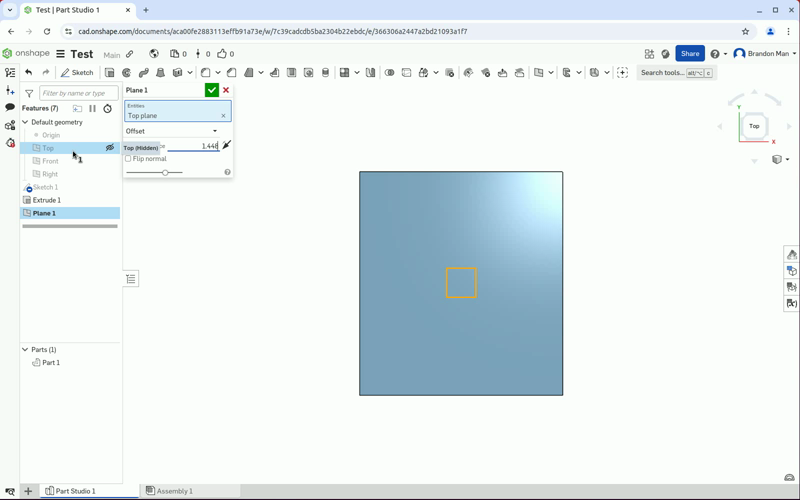
key(enter, 2)
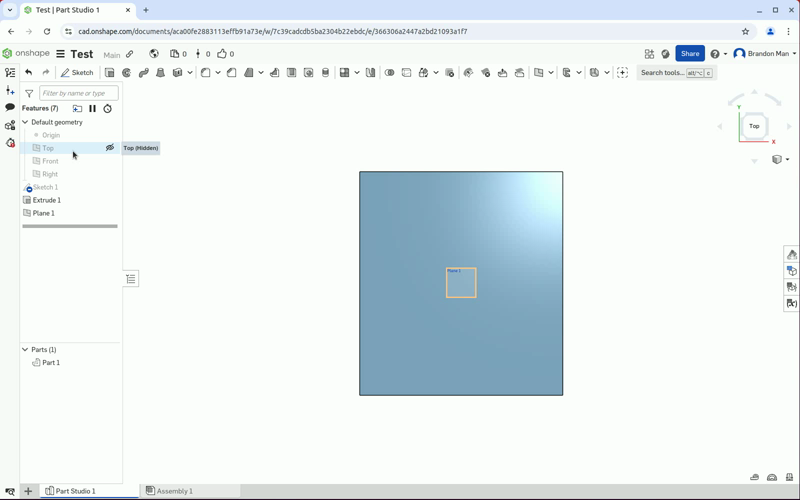
key(shift+s)
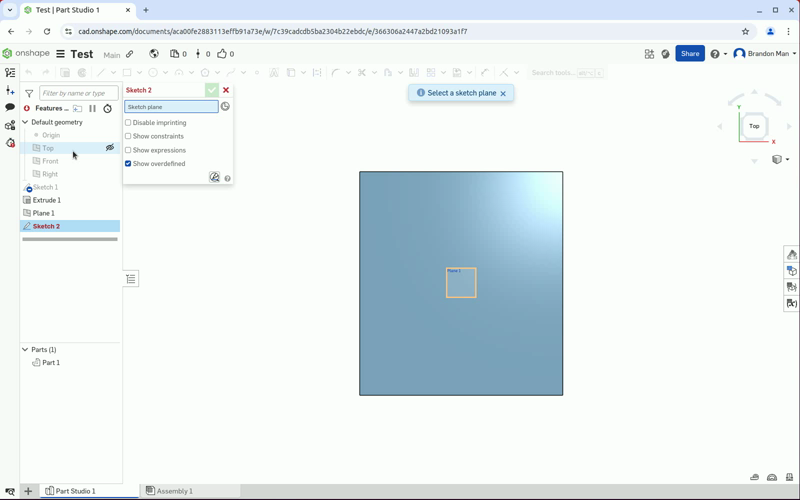
mouse_move(73, 215)
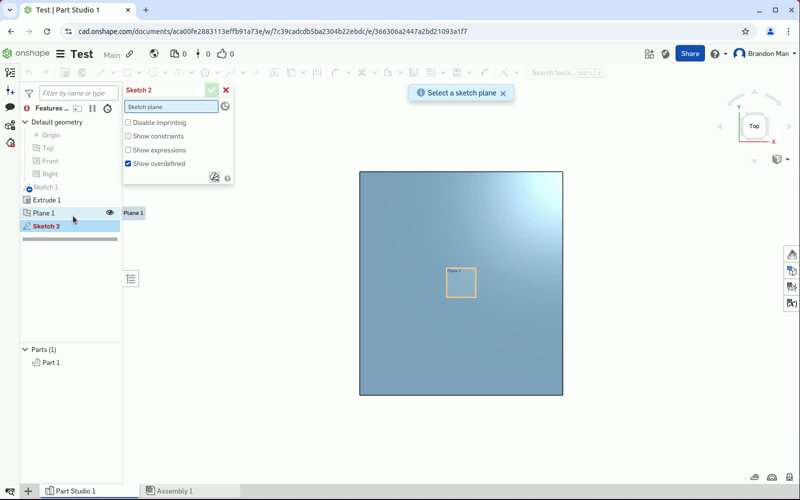
click(73, 215)
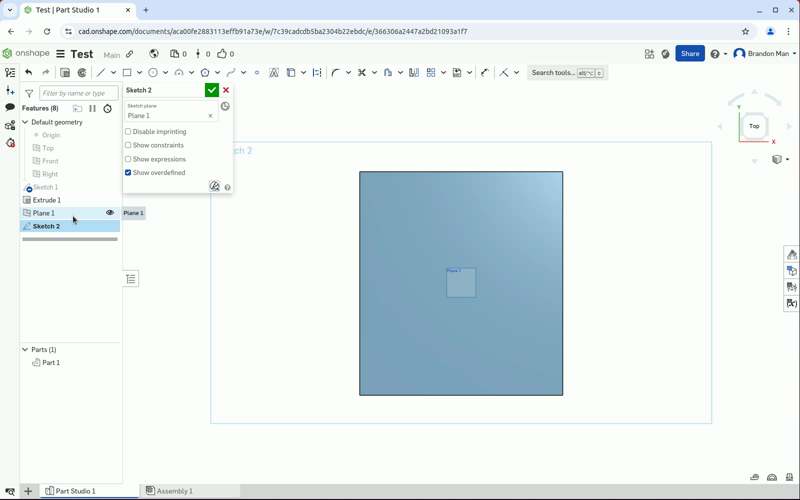
mouse_move(73, 352)
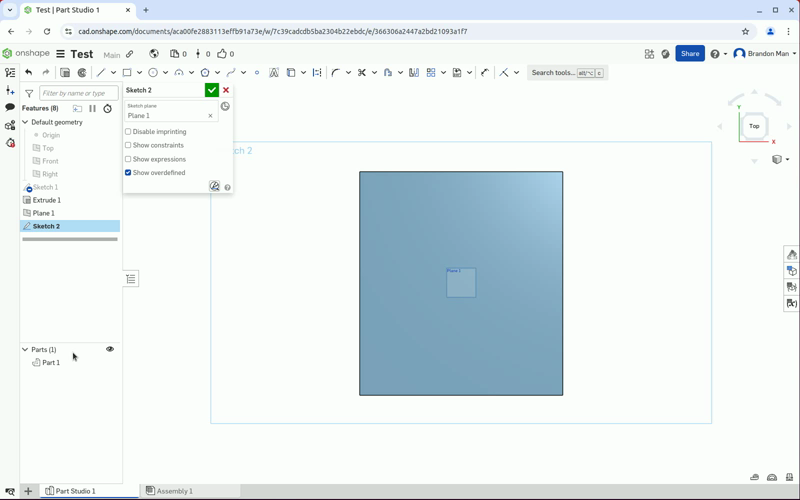
key(y)
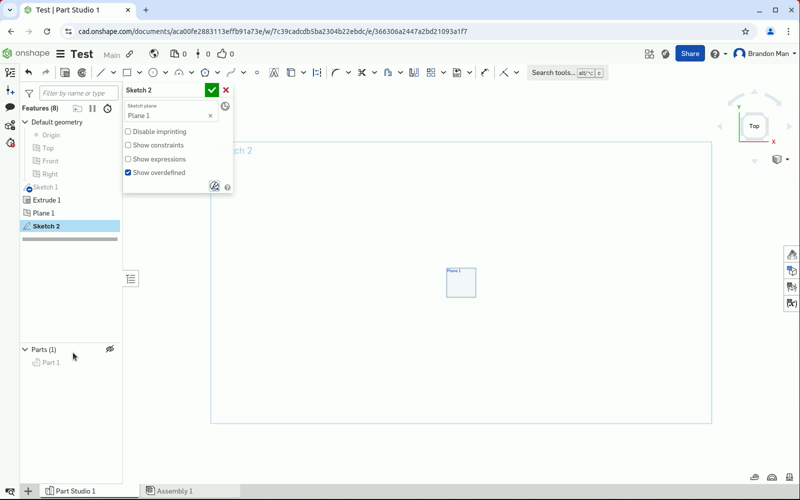
key(l)
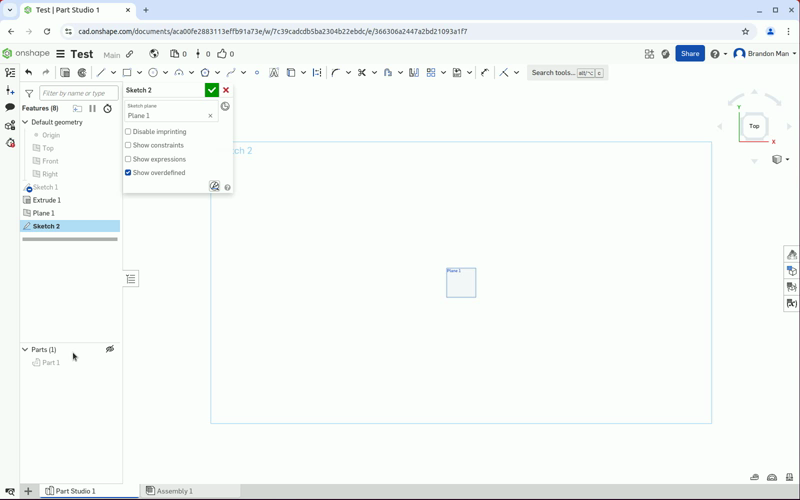
key_down(shift)
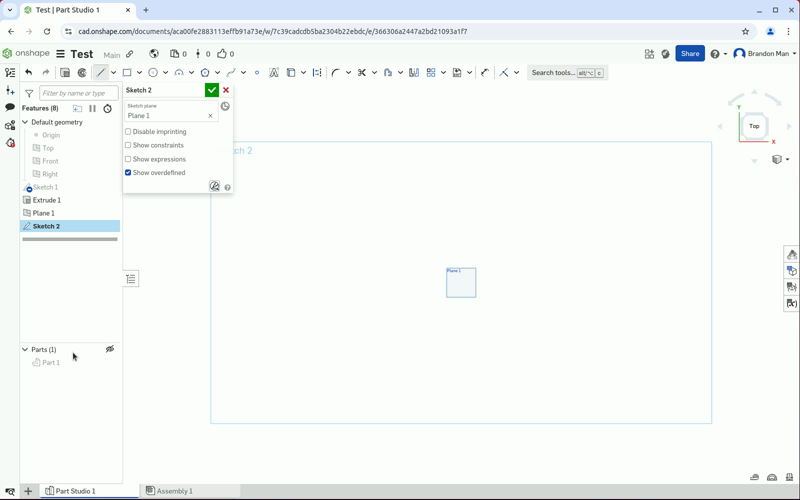
mouse_move(359, 177)
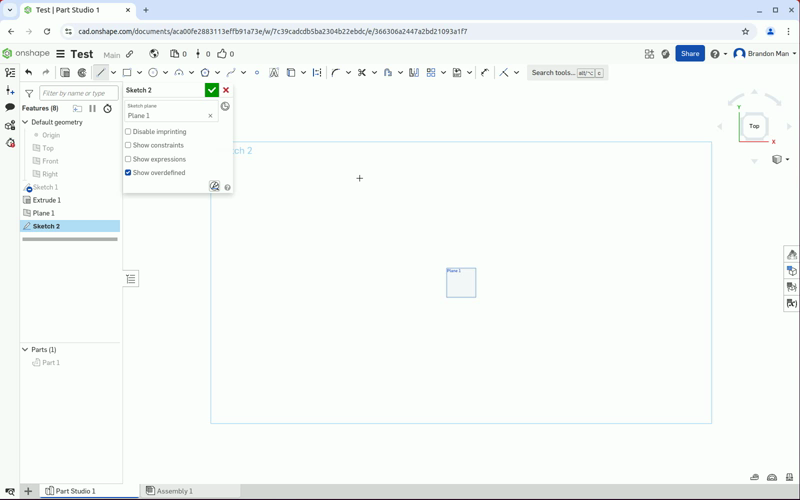
click(359, 177)
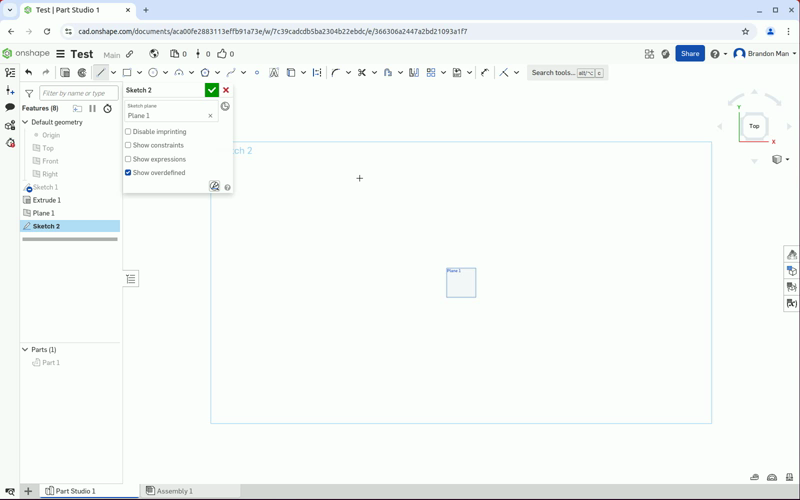
key_up(shift)
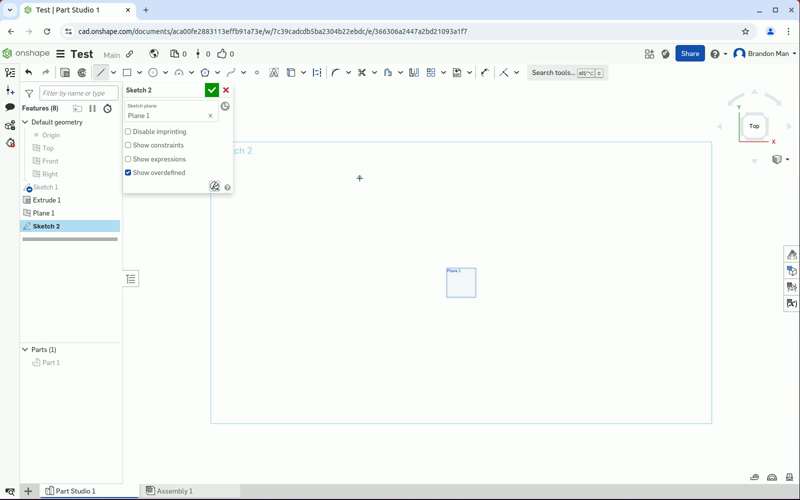
key_down(shift)
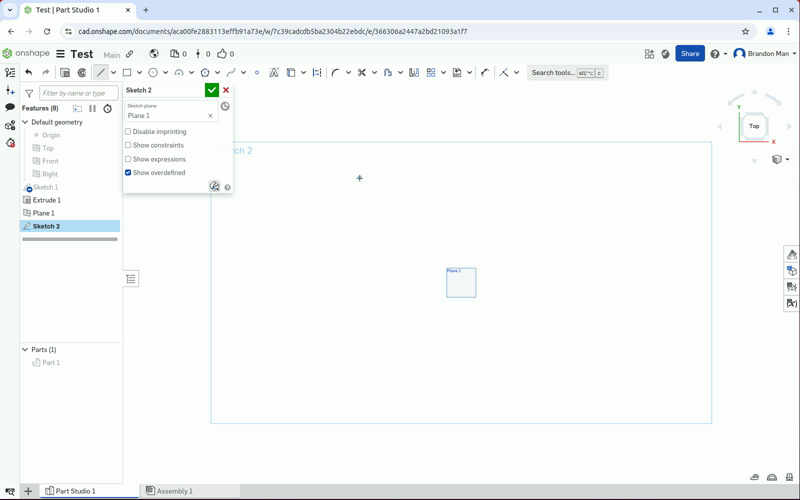
mouse_move(561, 177)
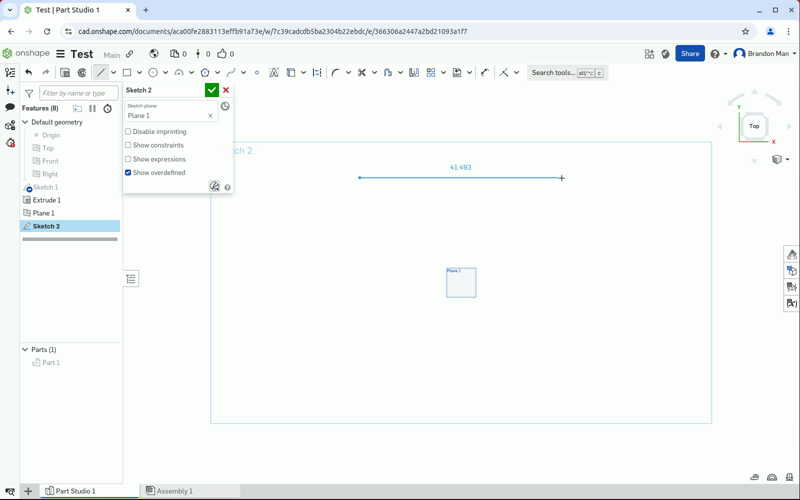
click(561, 177)
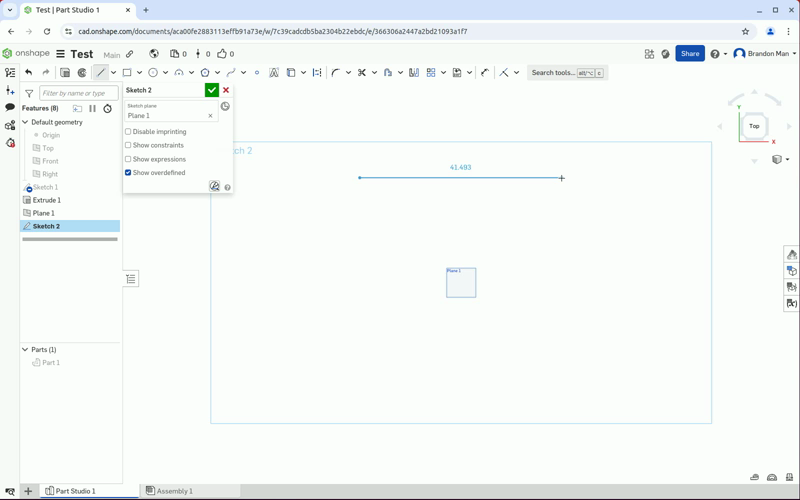
key_up(shift)
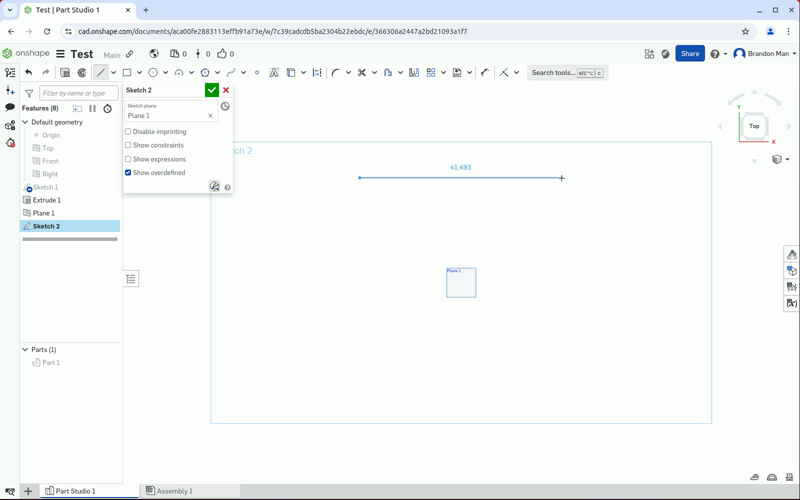
key_down(shift)
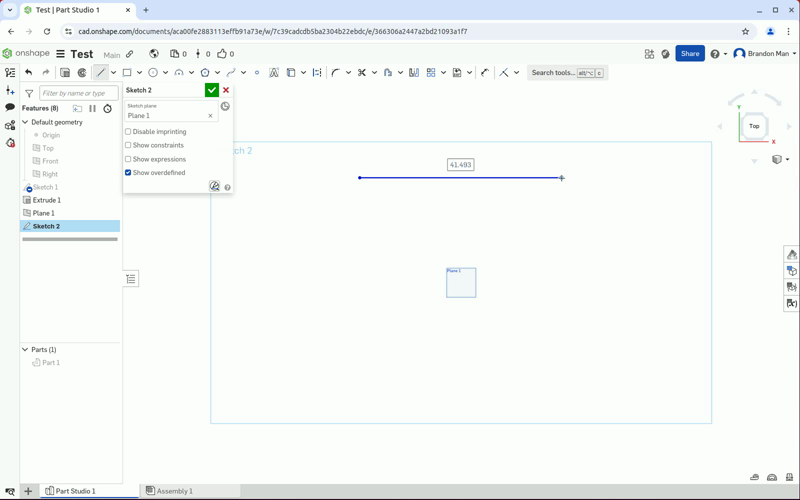
mouse_move(589, 177)
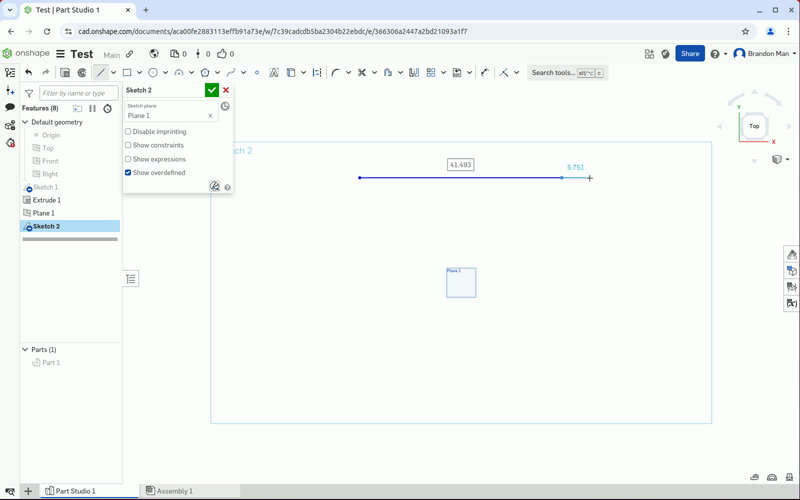
mouse_move(561, 175)
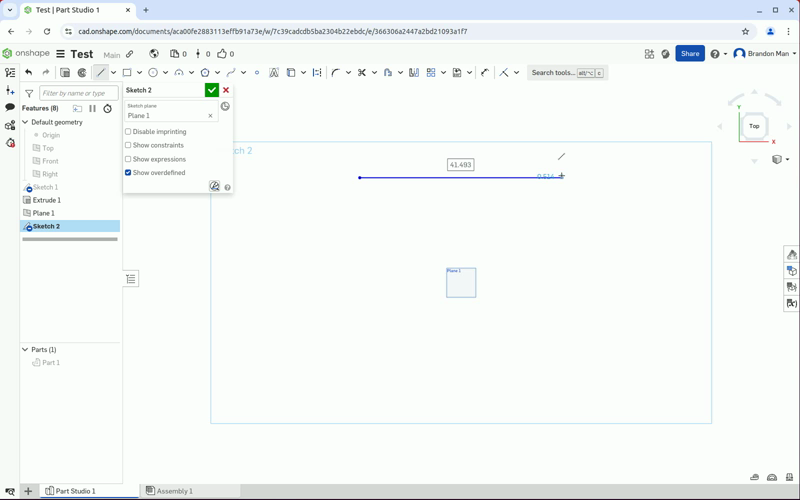
scroll(6)
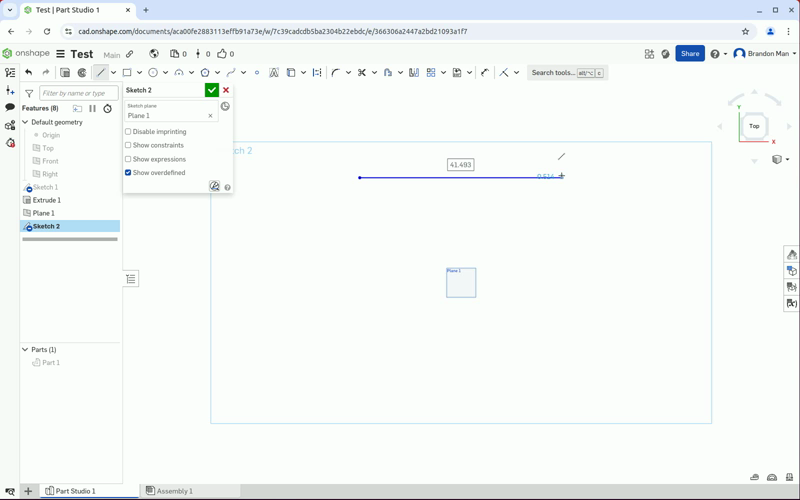
scroll(6)
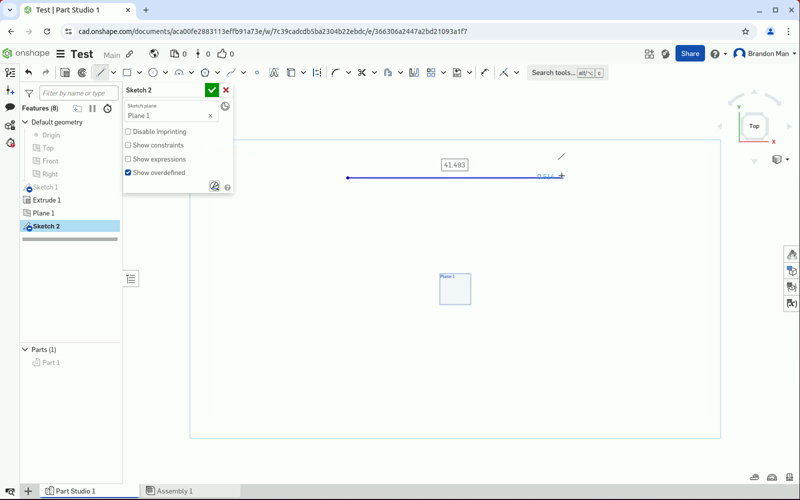
scroll(6)
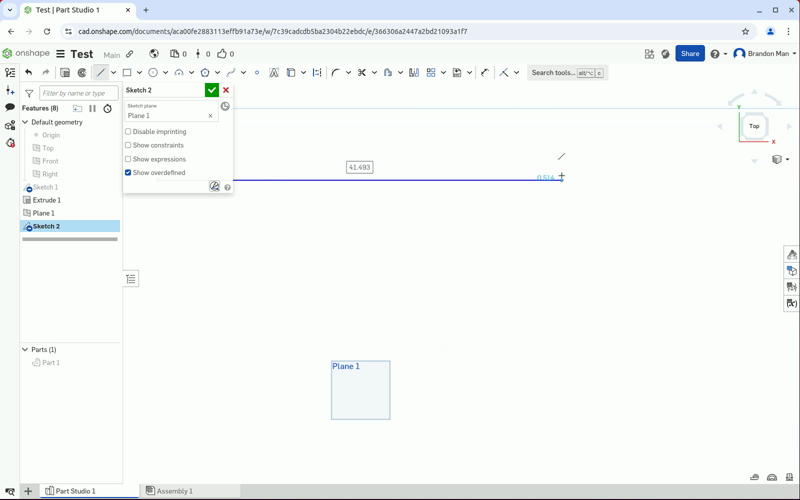
scroll(6)
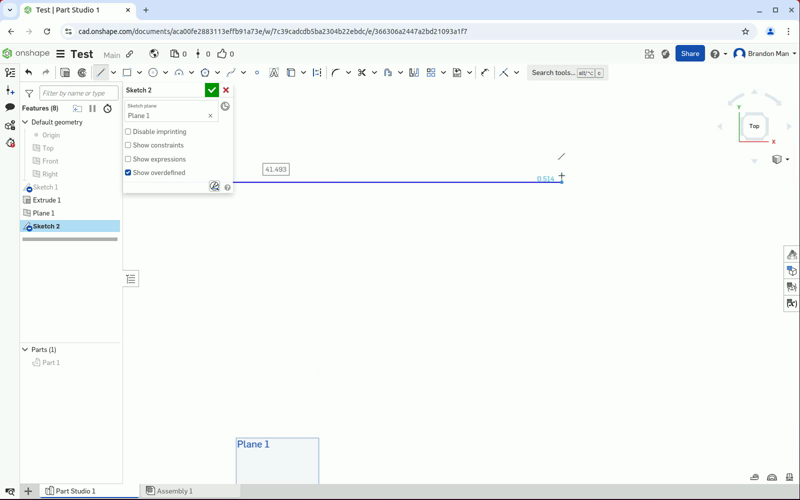
scroll(6)
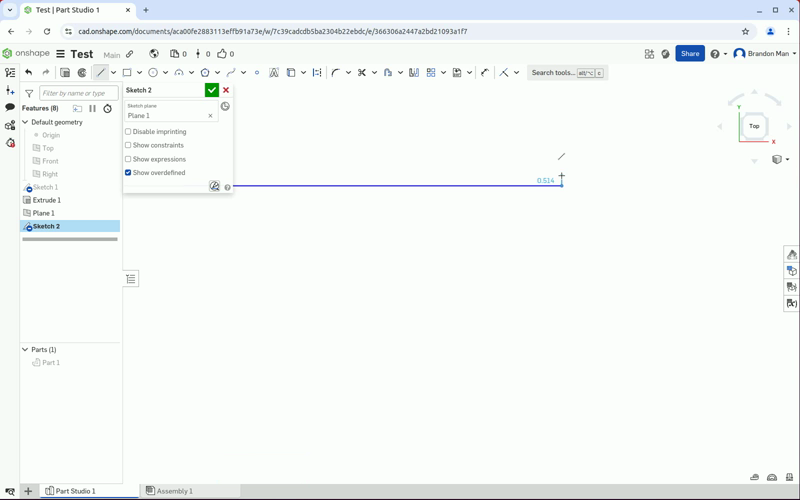
scroll(6)
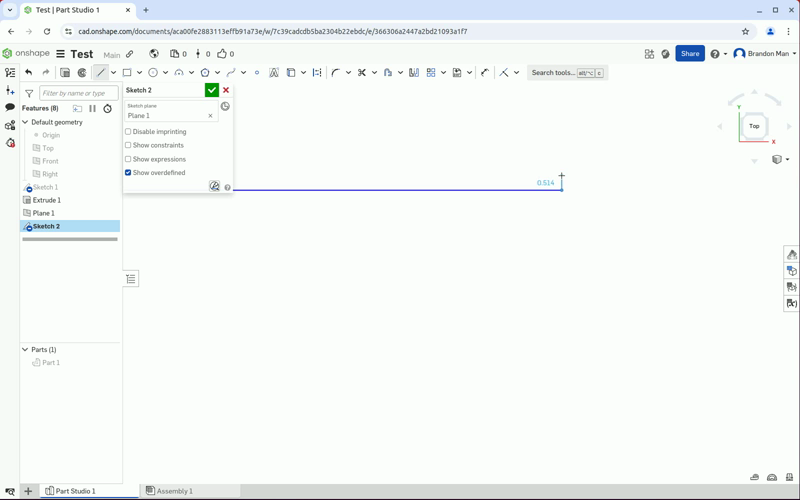
scroll(6)
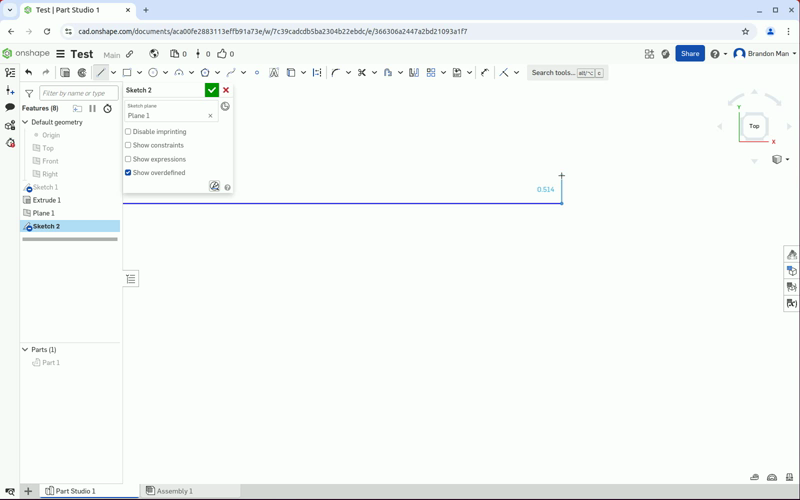
click(561, 175)
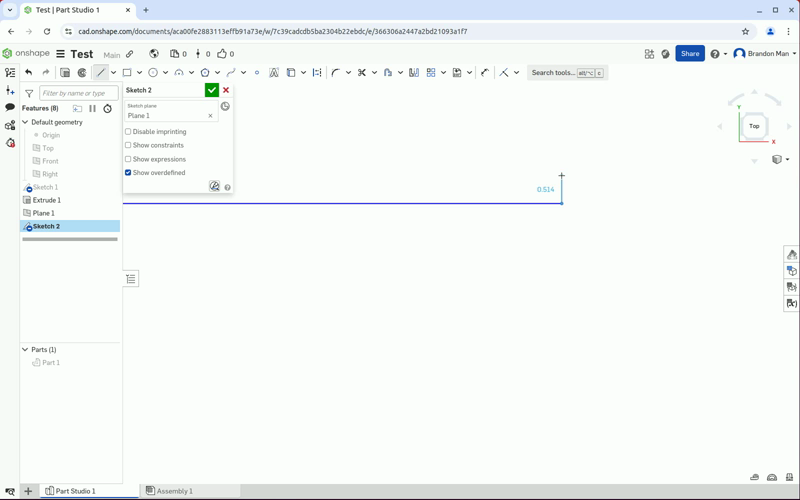
scroll(-6)
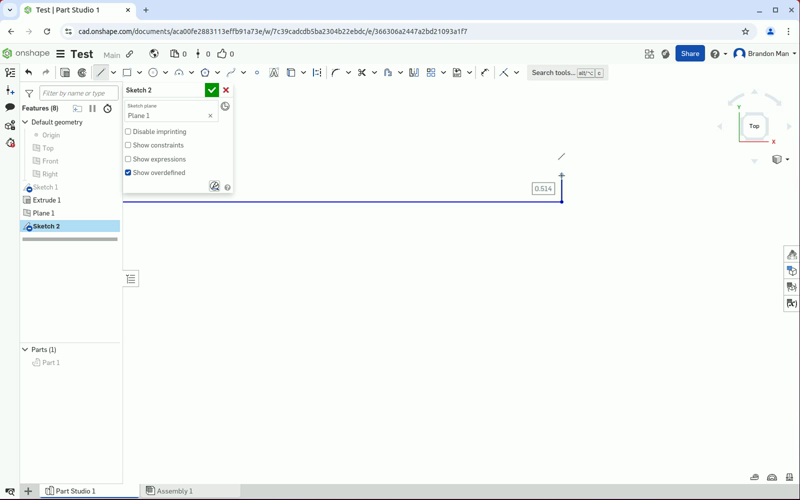
scroll(-6)
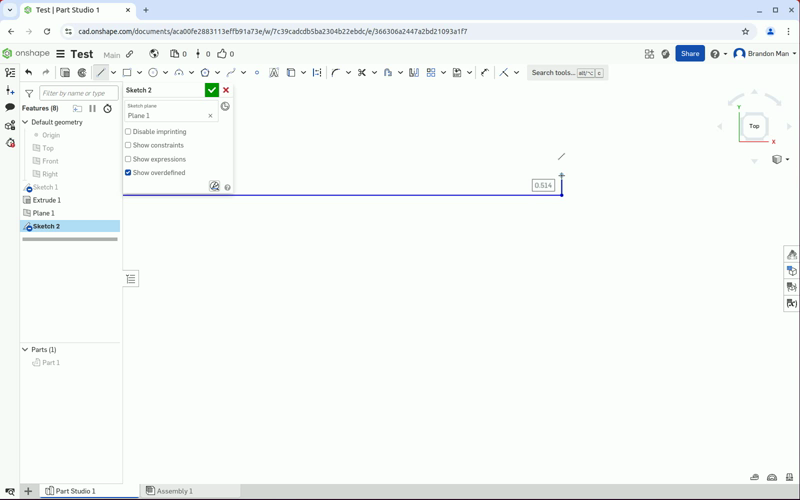
scroll(-6)
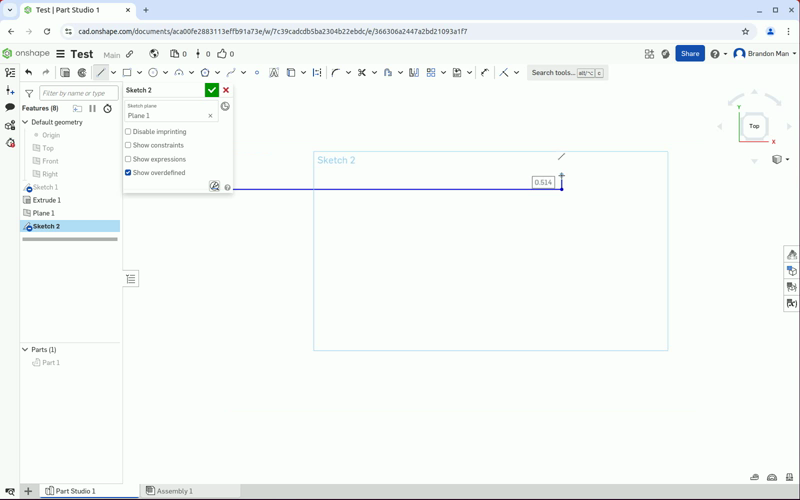
scroll(-6)
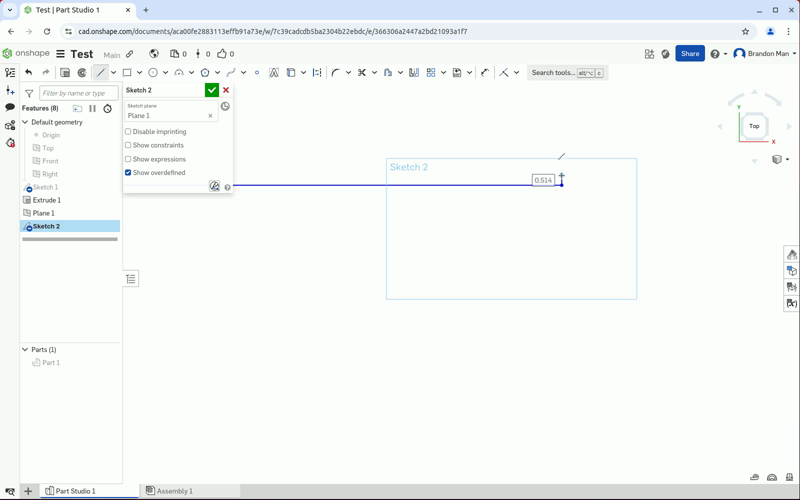
scroll(-6)
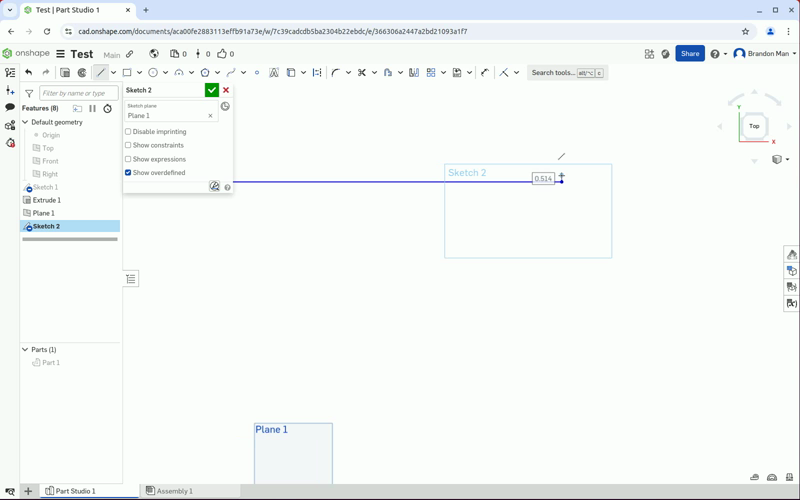
scroll(-6)
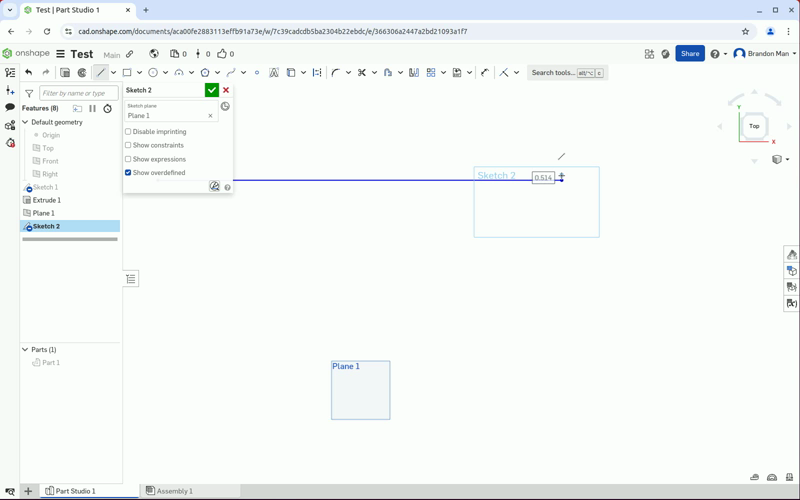
scroll(-6)
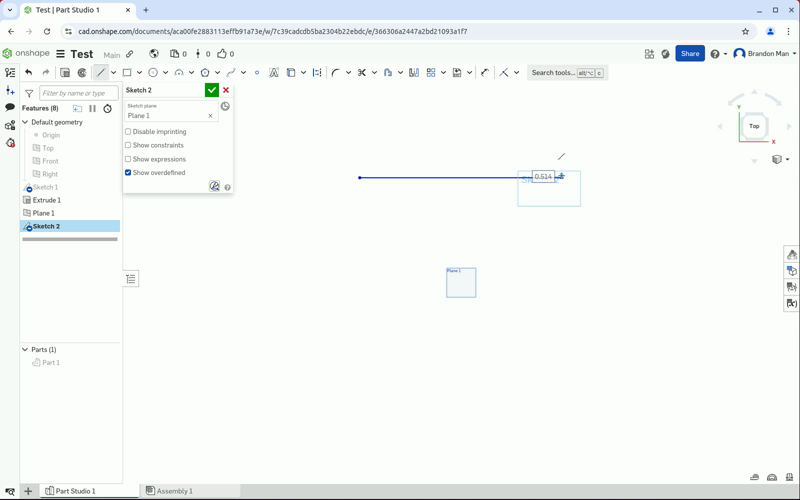
key_up(shift)
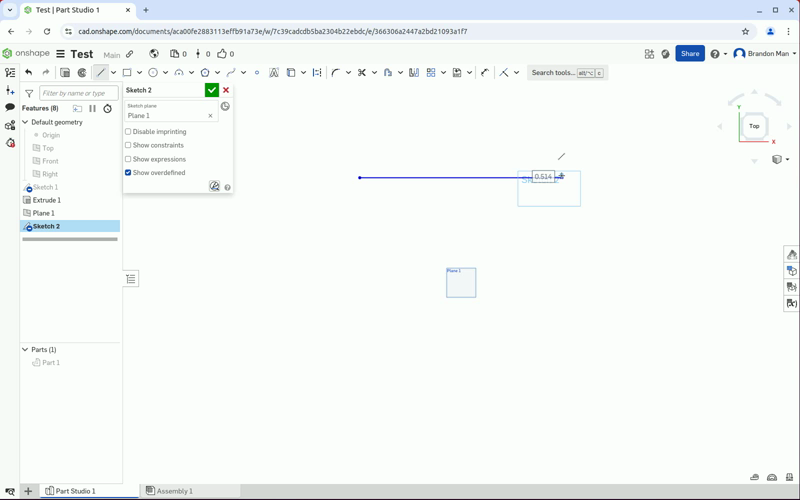
key_down(shift)
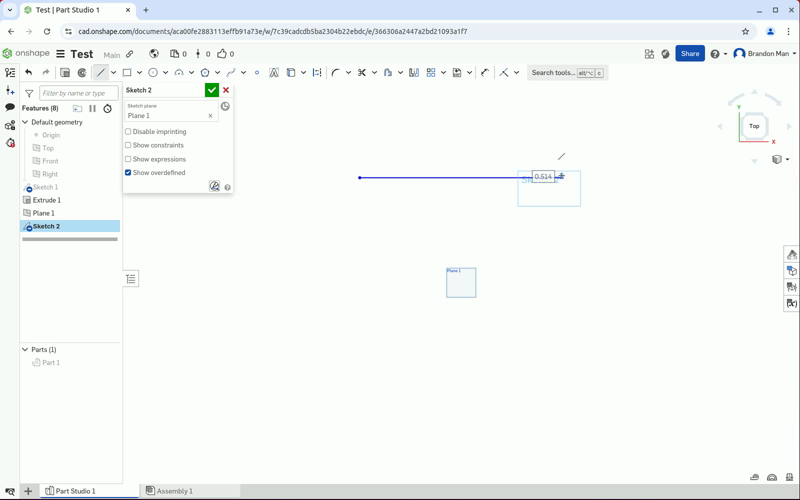
mouse_move(359, 175)
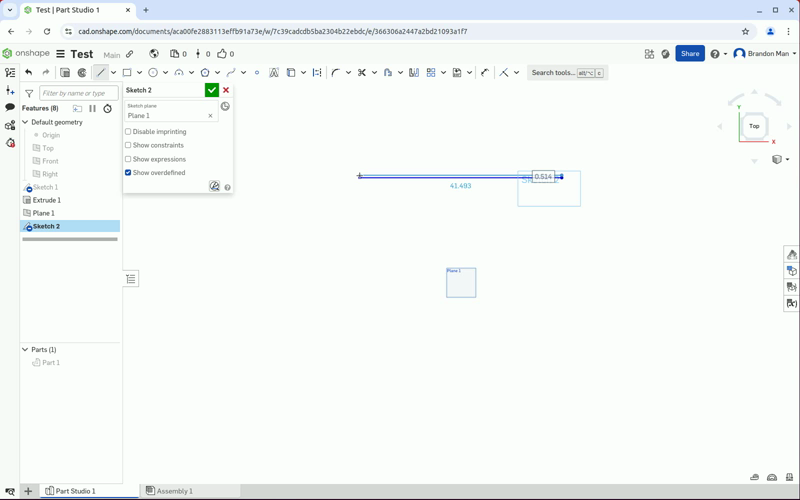
scroll(6)
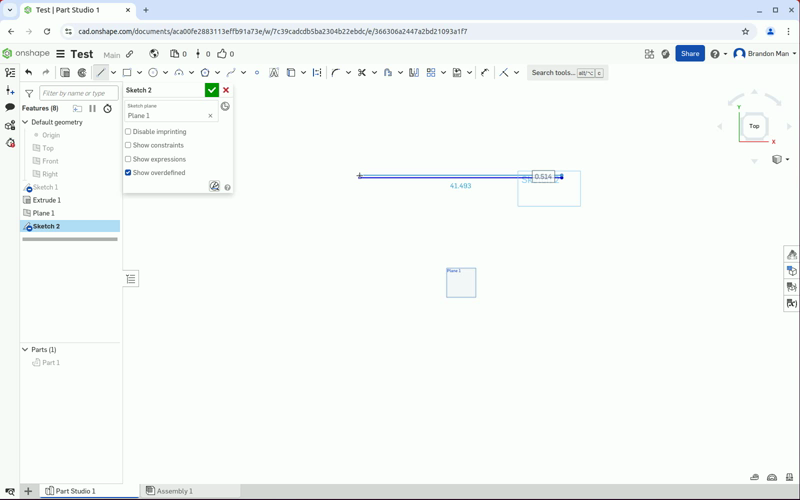
scroll(6)
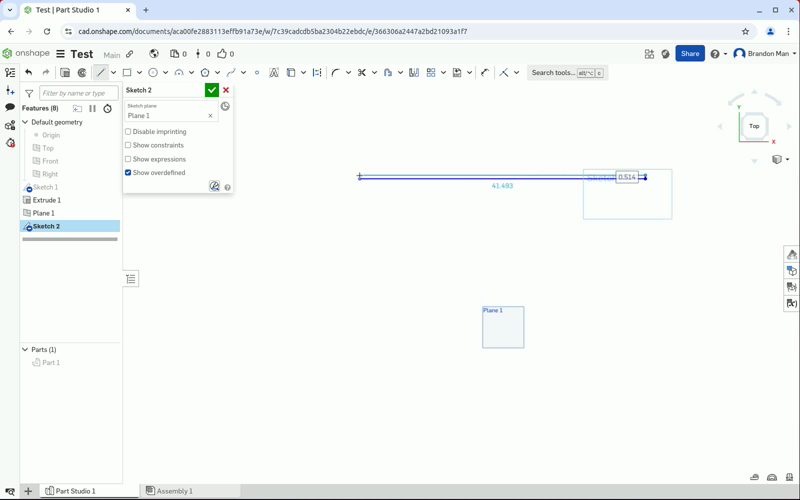
scroll(6)
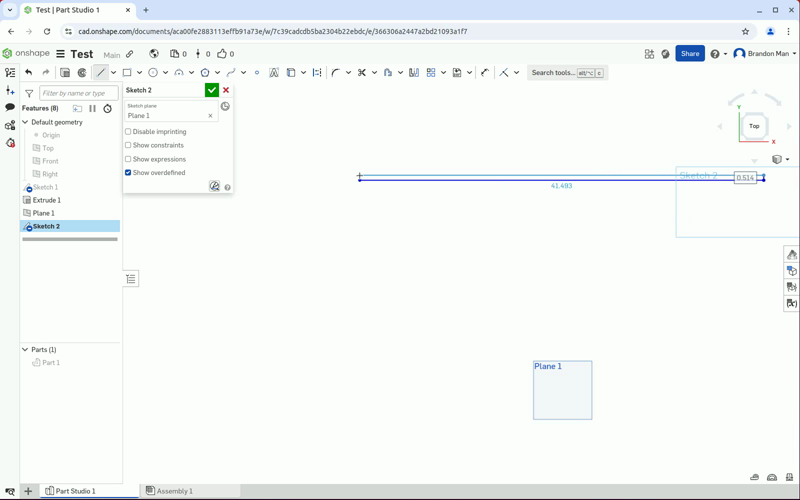
scroll(6)
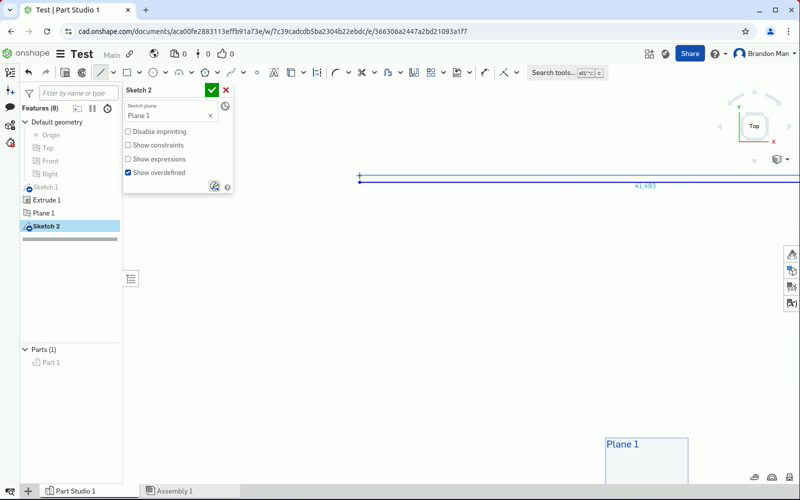
scroll(6)
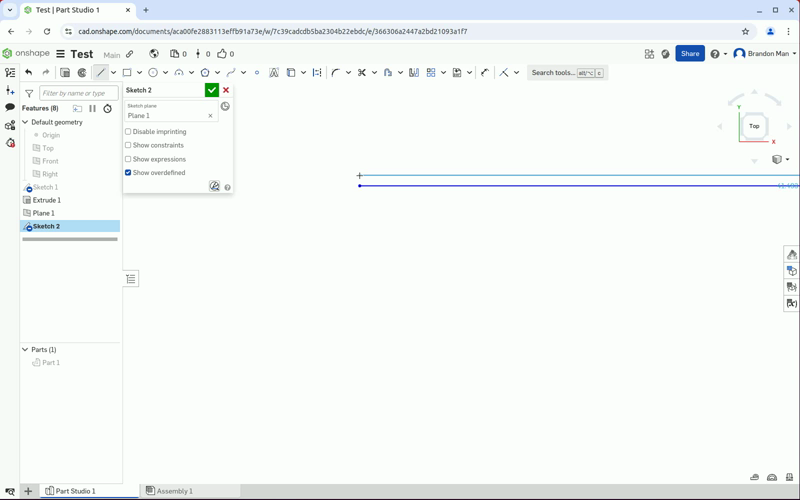
scroll(6)
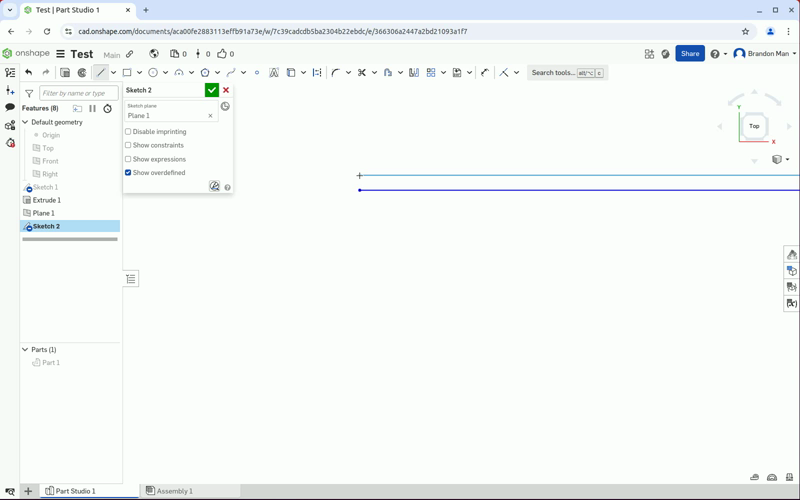
scroll(6)
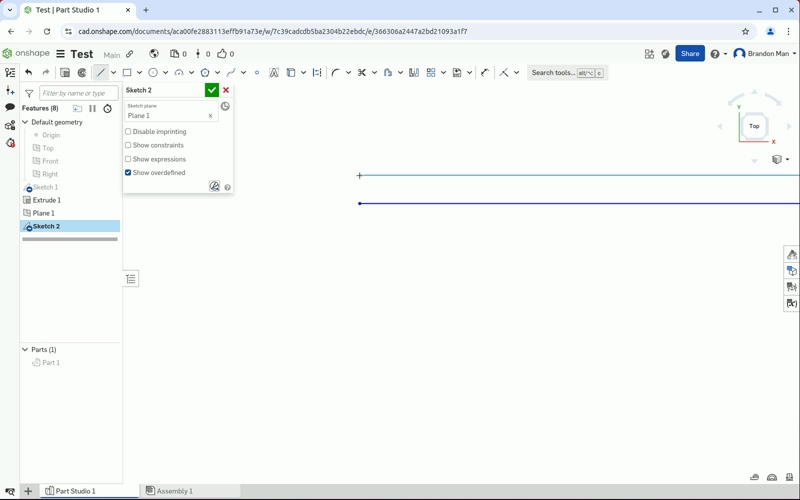
click(359, 175)
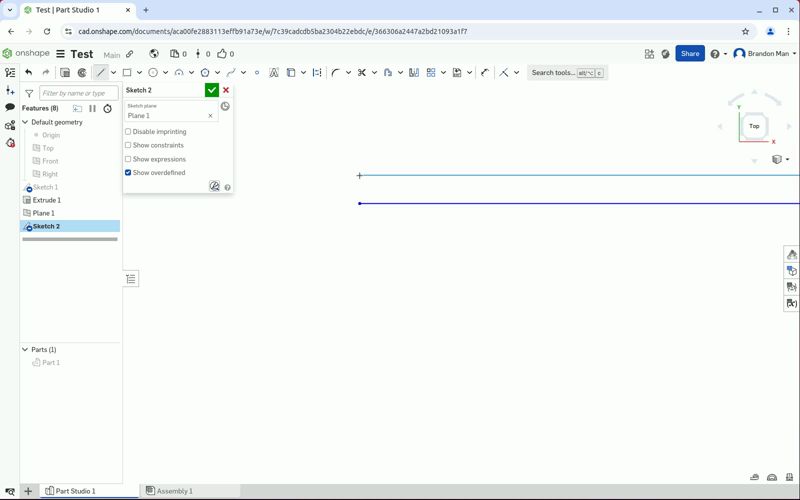
scroll(-6)
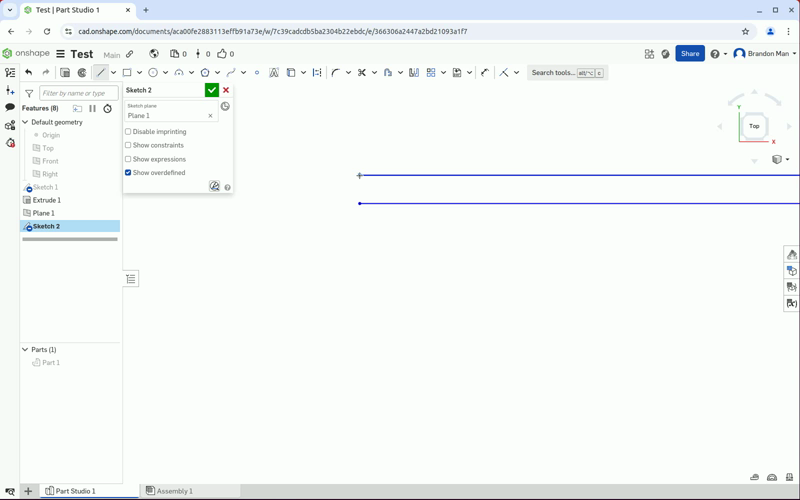
scroll(-6)
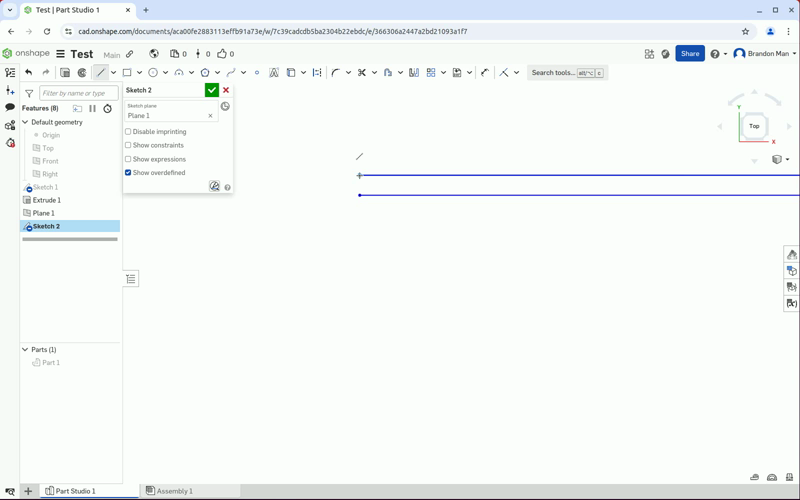
scroll(-6)
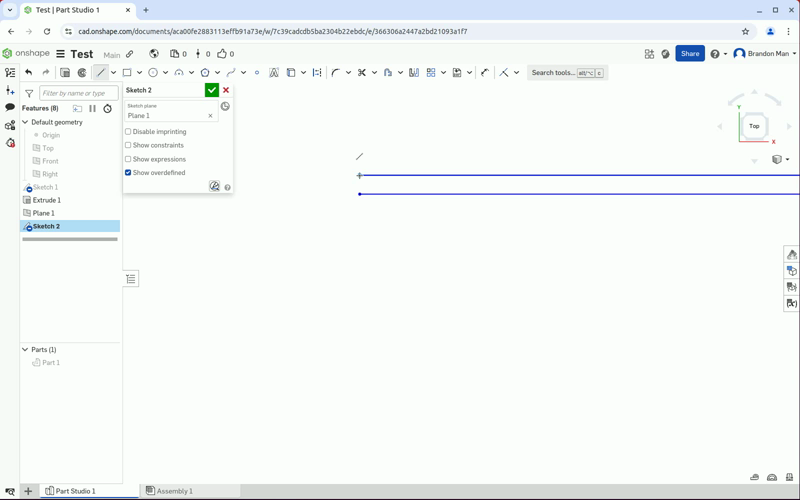
scroll(-6)
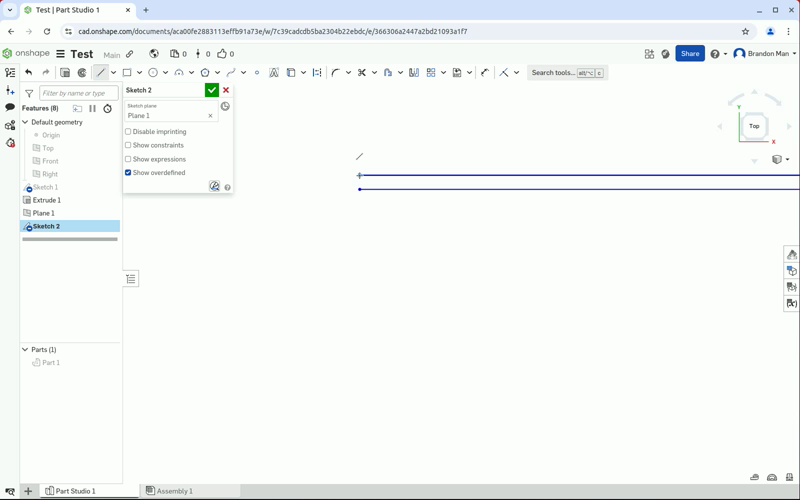
scroll(-6)
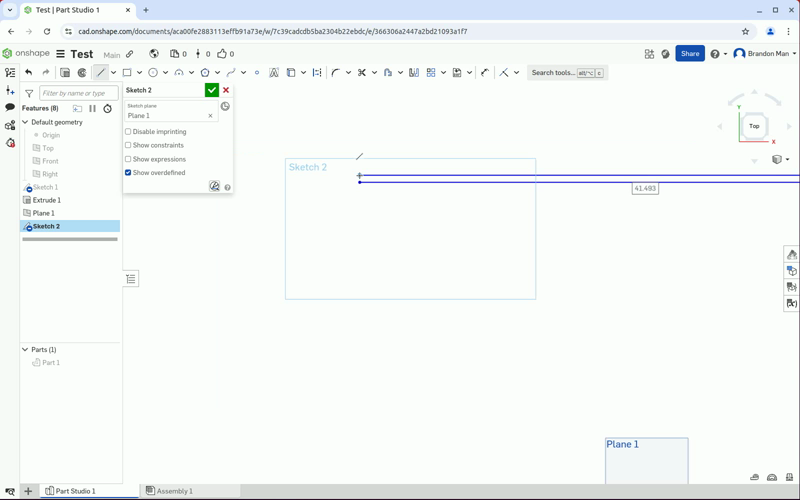
scroll(-6)
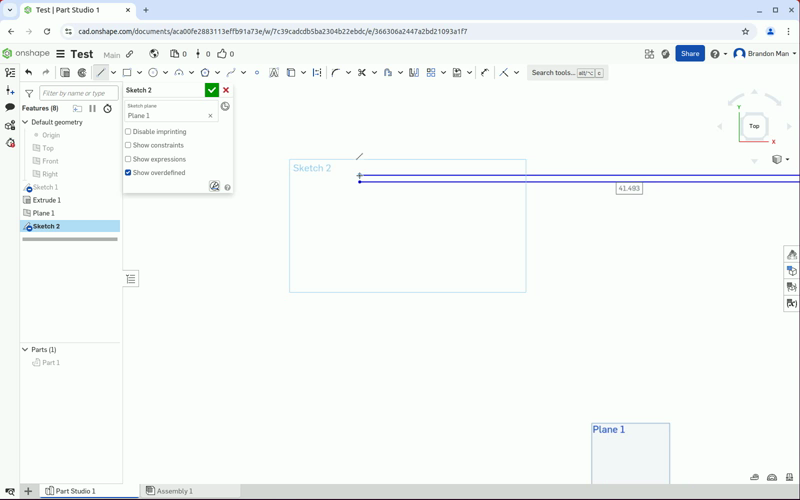
scroll(-6)
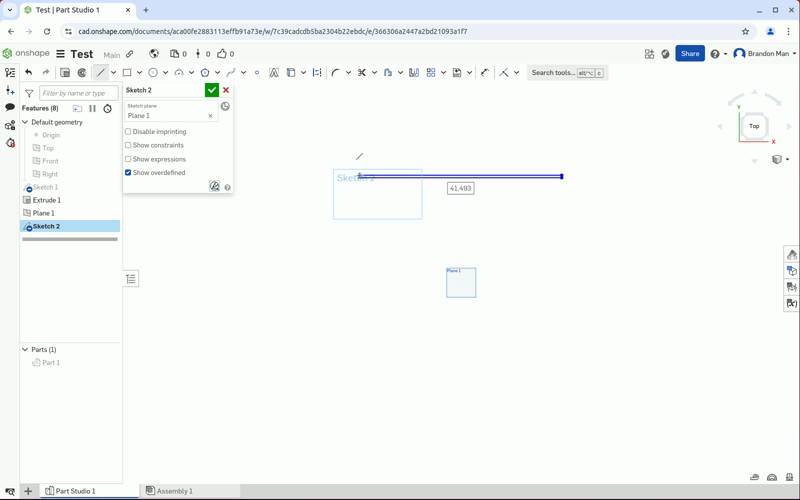
key_up(shift)
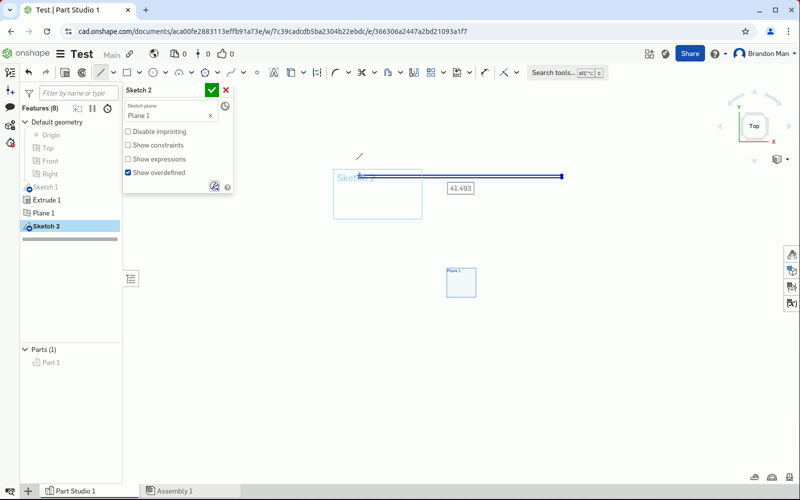
mouse_move(389, 175)
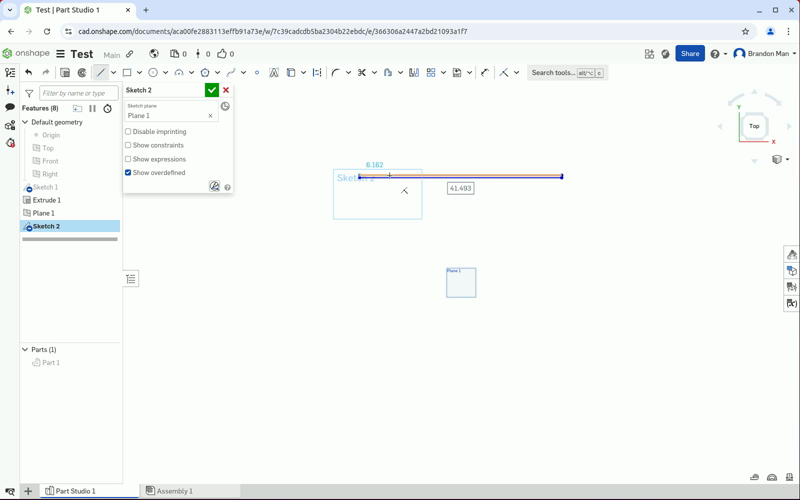
key_down(shift)
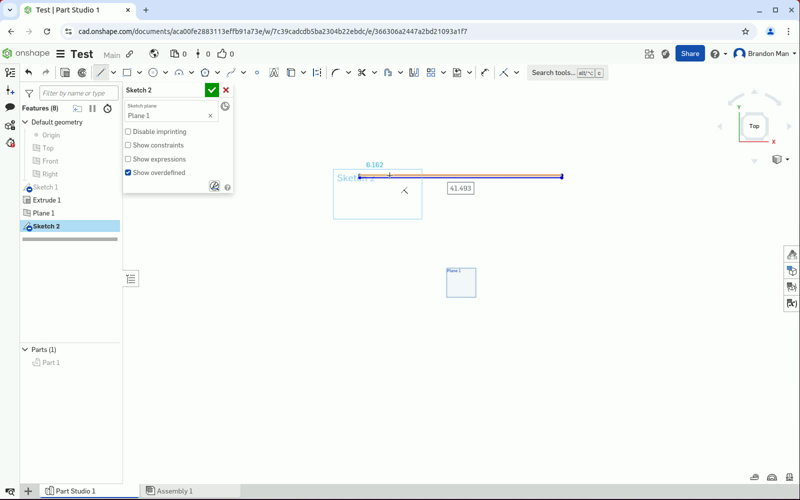
mouse_move(359, 177)
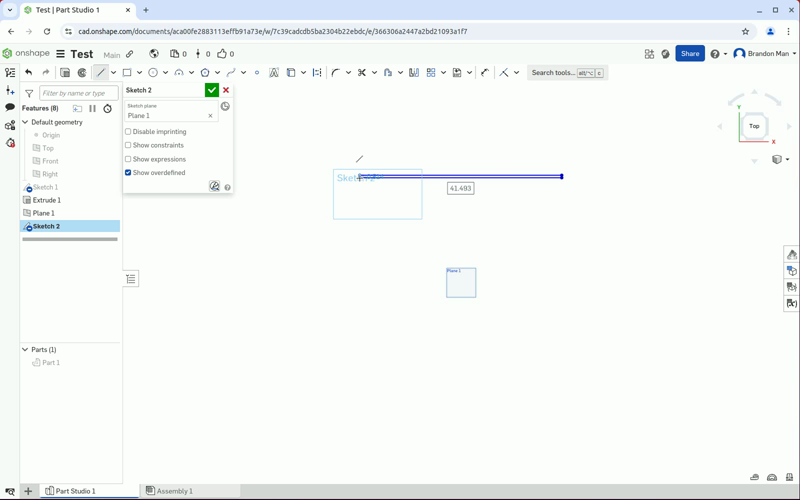
scroll(6)
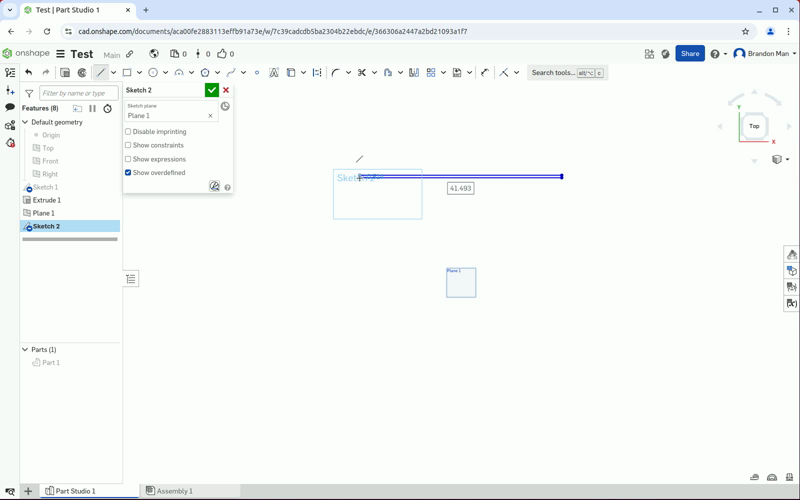
scroll(6)
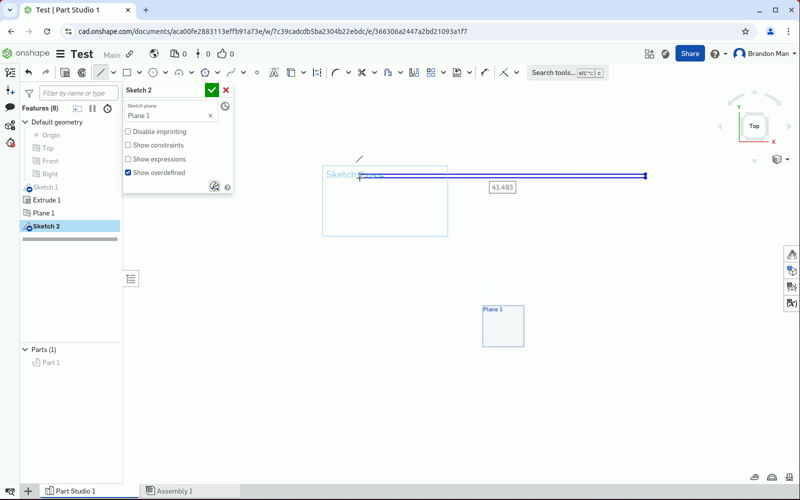
scroll(6)
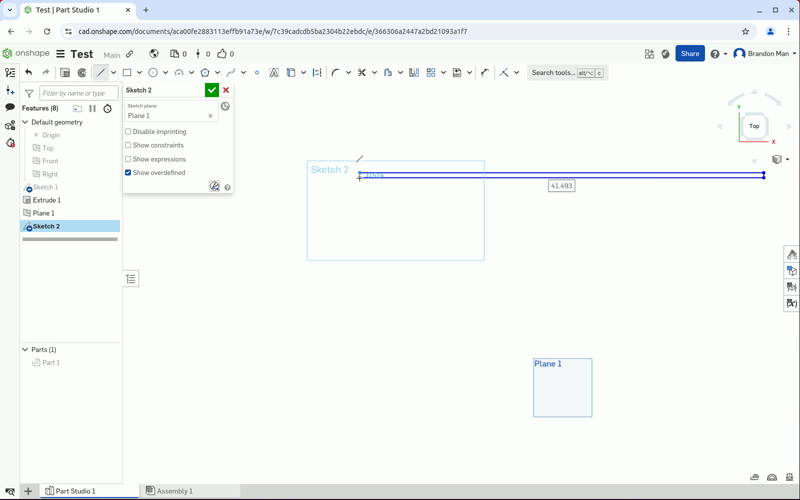
scroll(6)
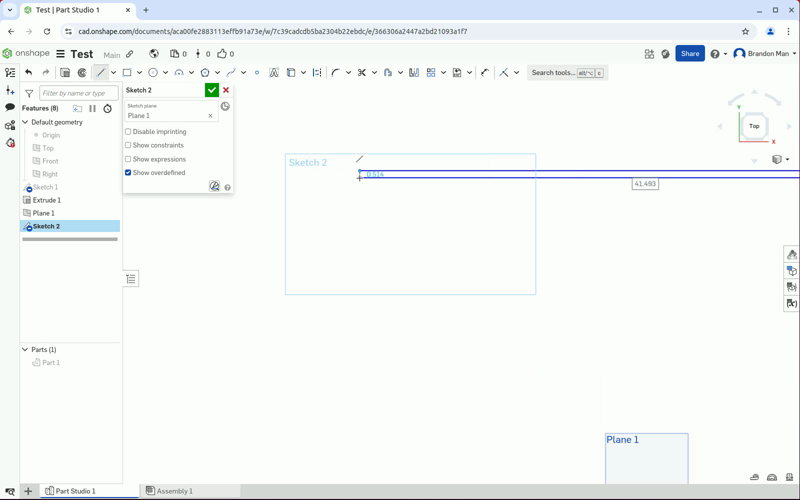
scroll(6)
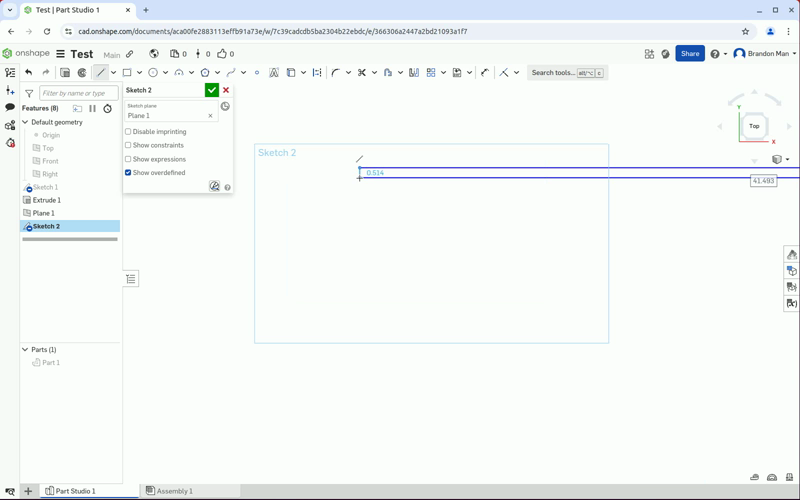
scroll(6)
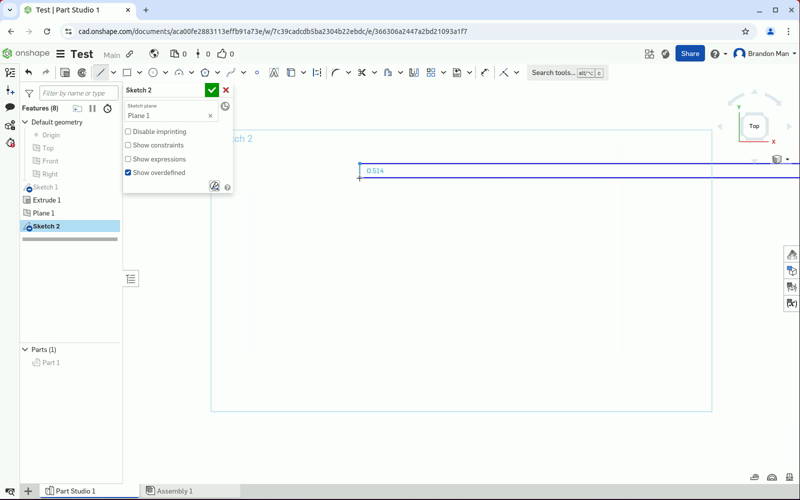
scroll(6)
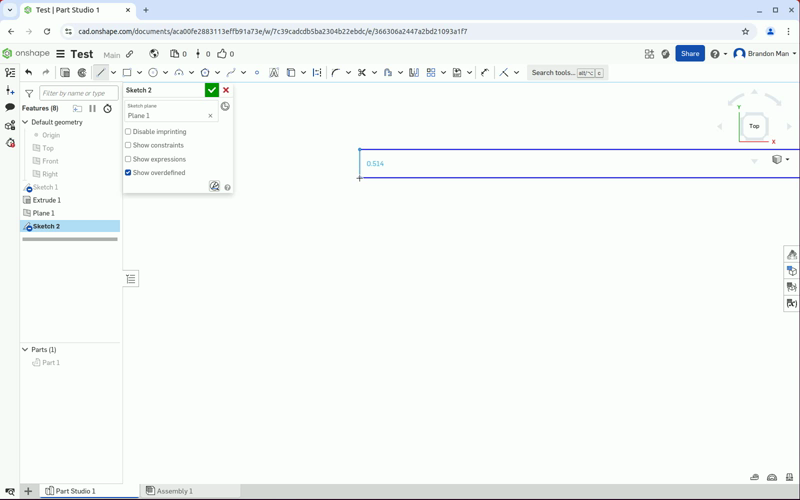
key_up(shift)
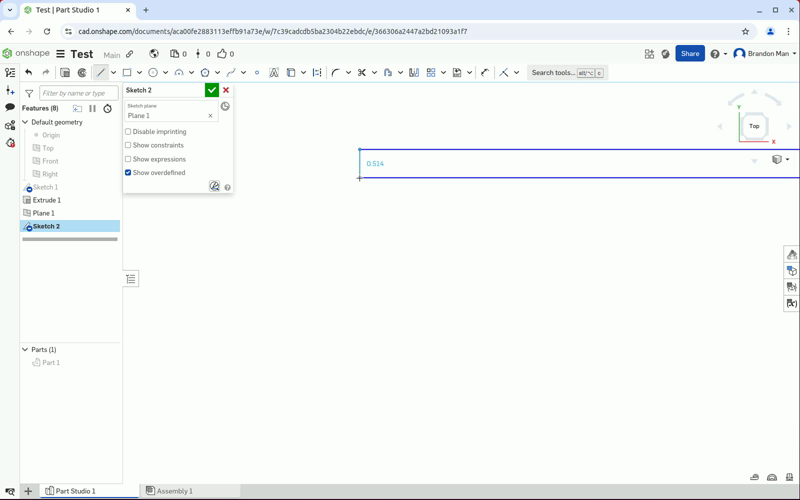
click(359, 177)
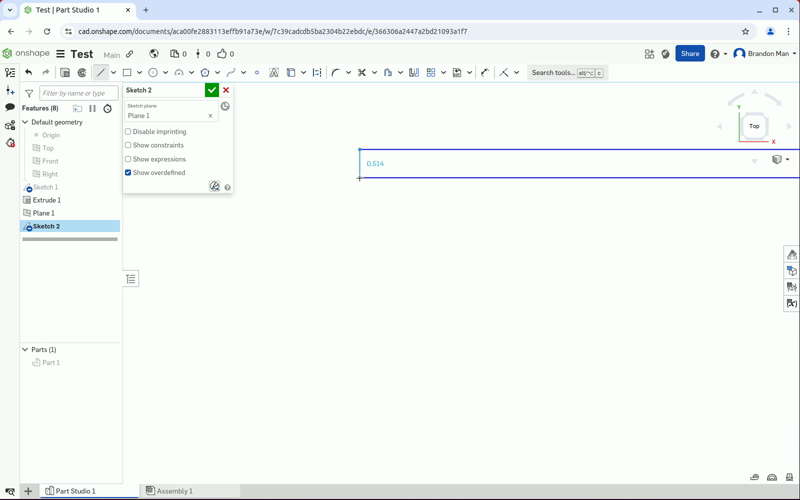
scroll(-6)
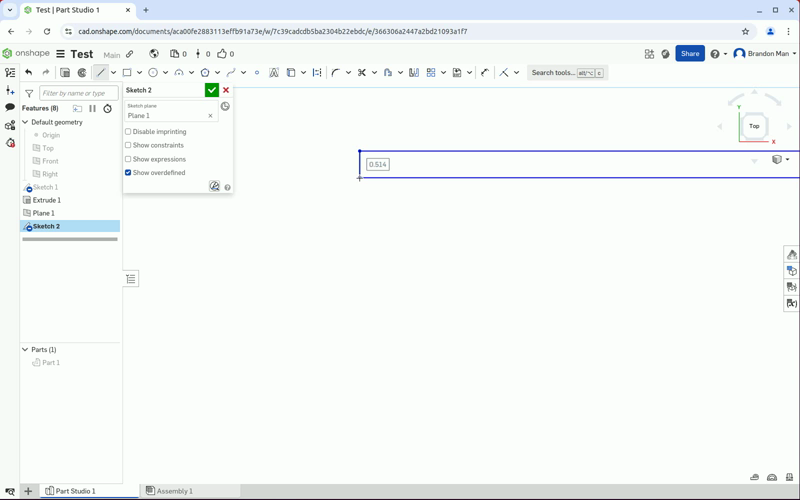
scroll(-6)
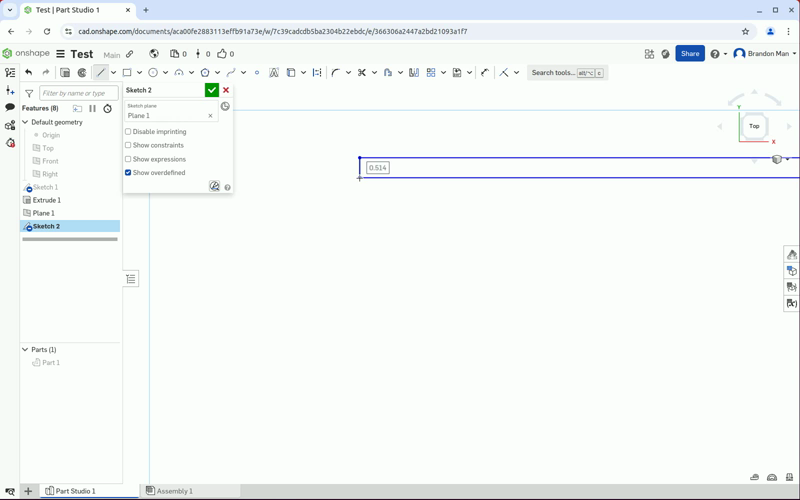
scroll(-6)
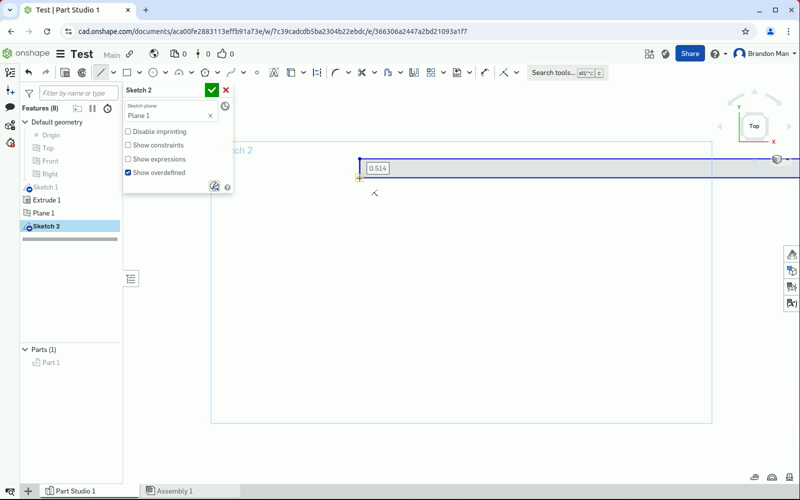
scroll(-6)
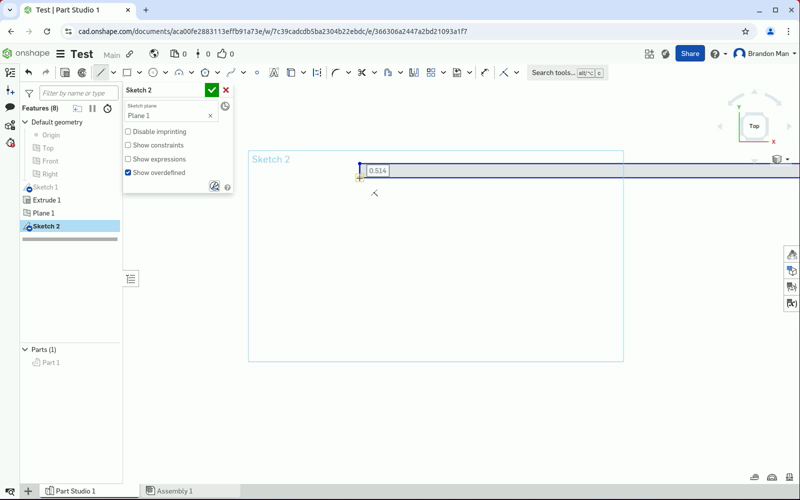
scroll(-6)
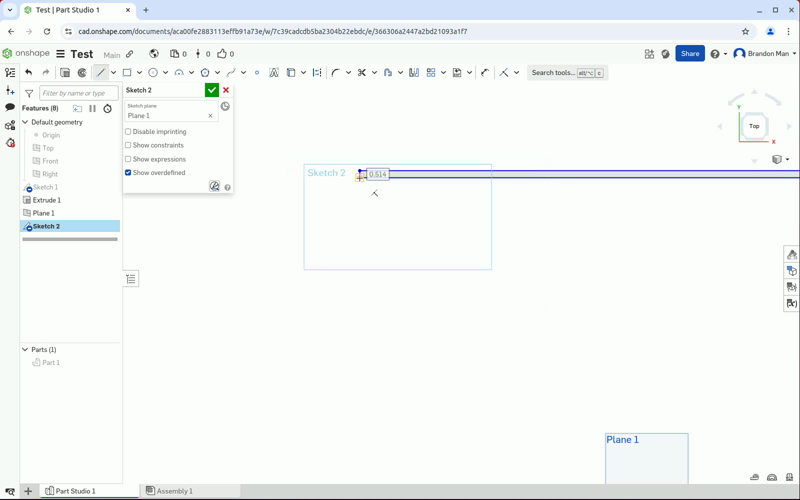
scroll(-6)
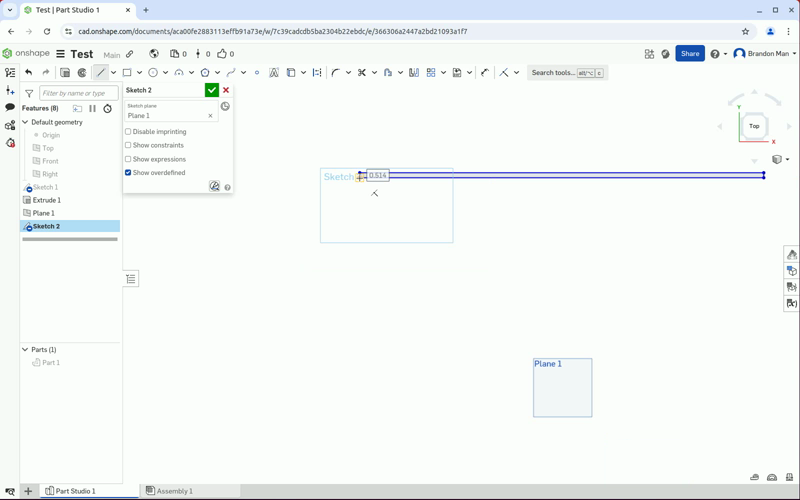
scroll(-6)
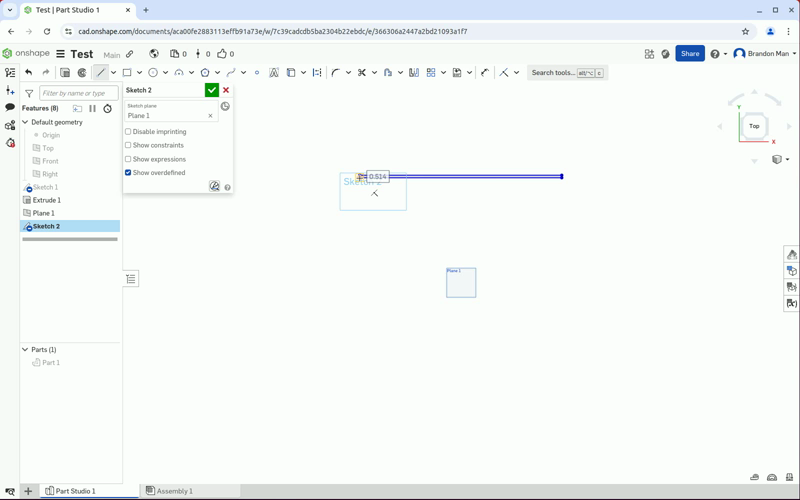
key(esc)
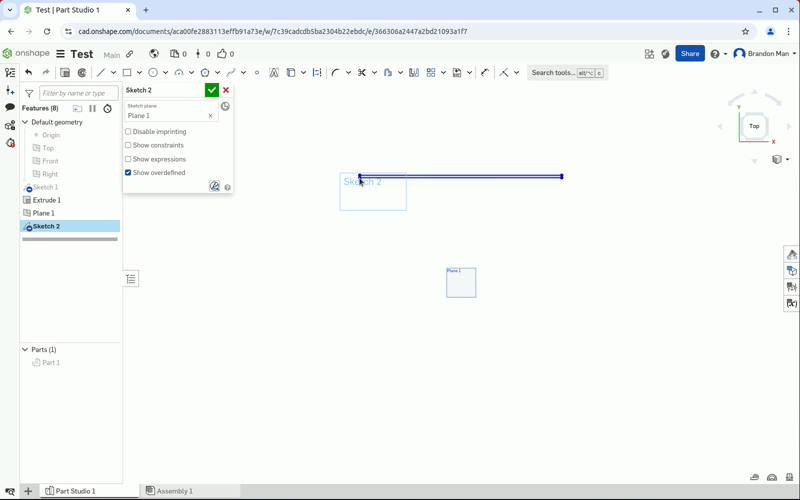
mouse_move(374, 176)
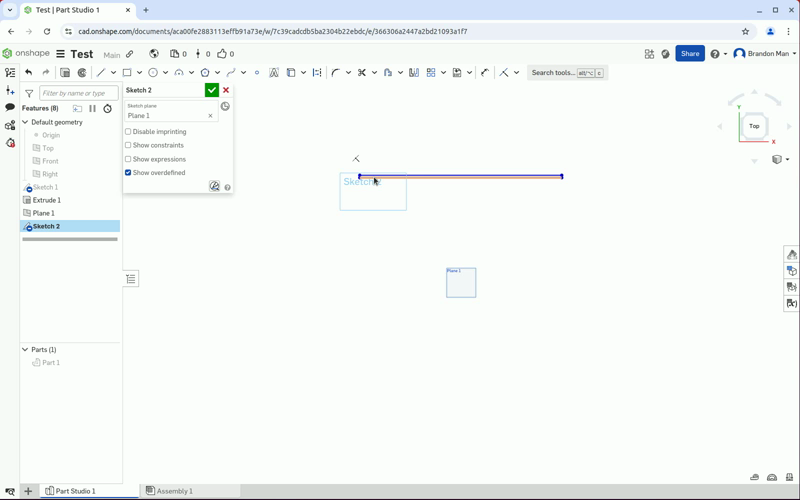
scroll(6)
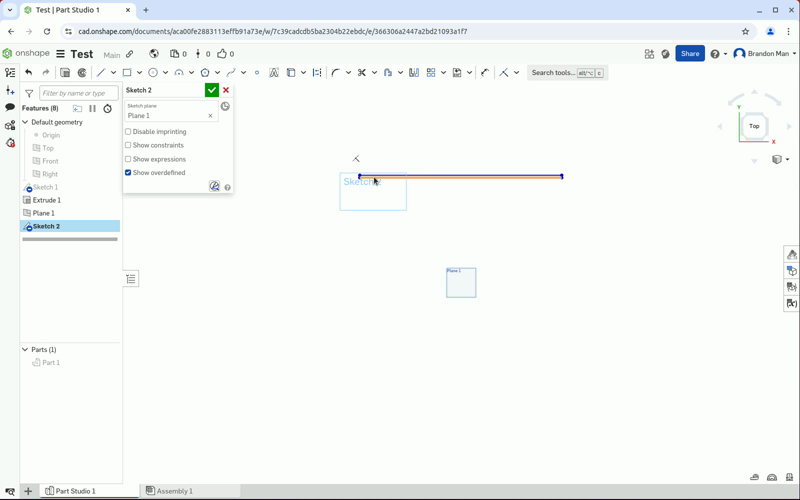
scroll(6)
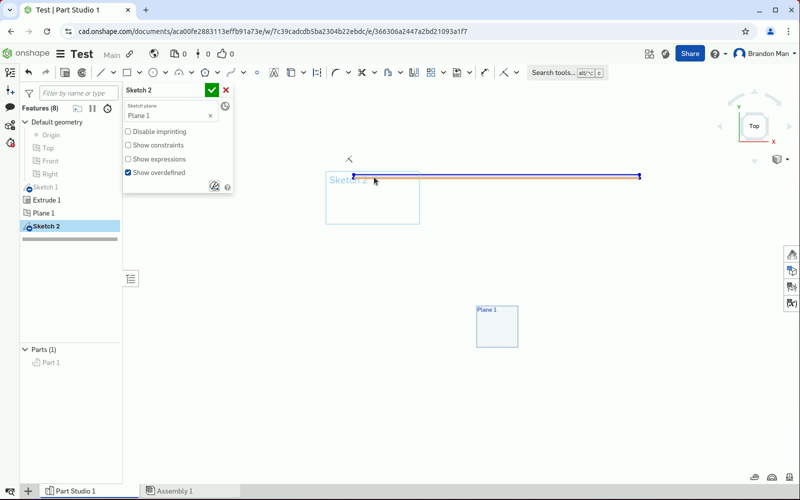
scroll(6)
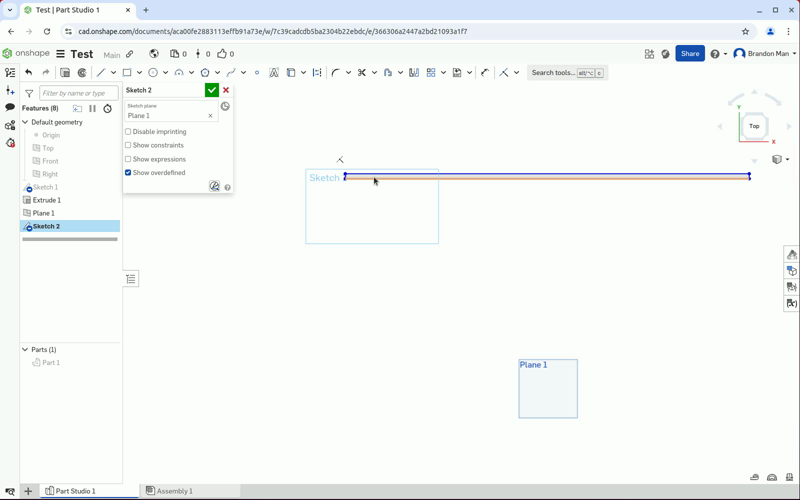
scroll(6)
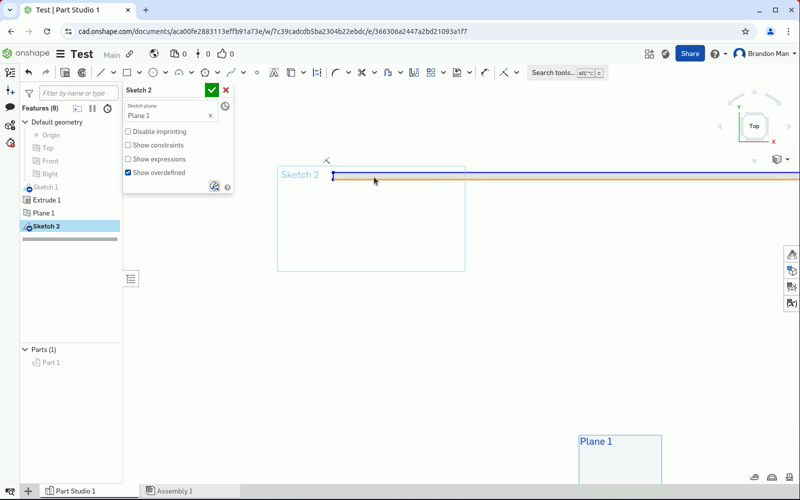
scroll(6)
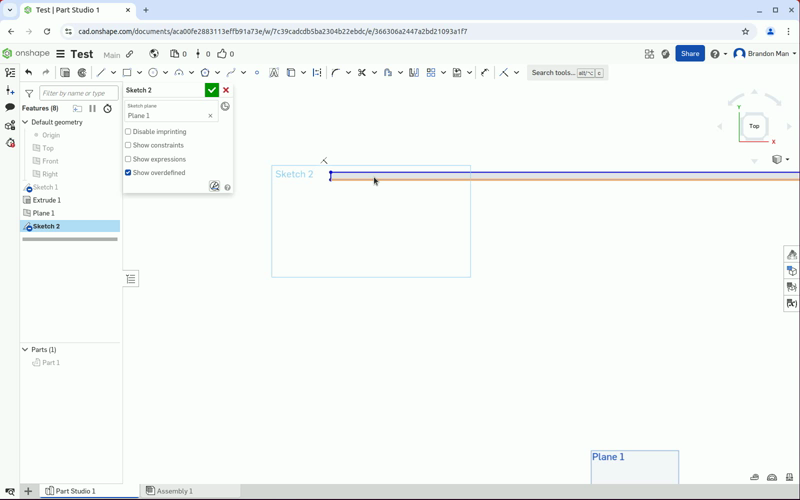
scroll(6)
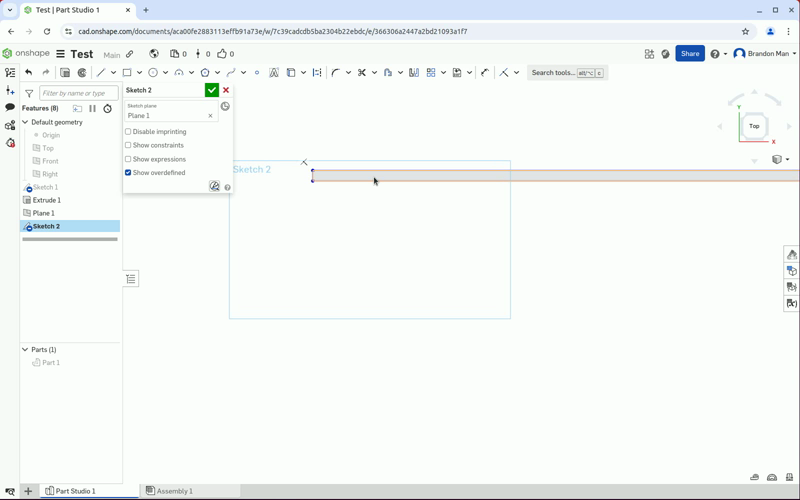
scroll(6)
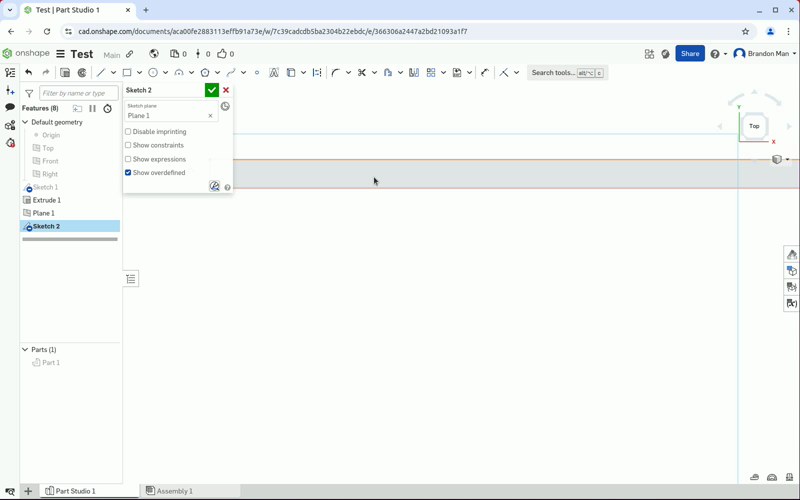
click(374, 176)
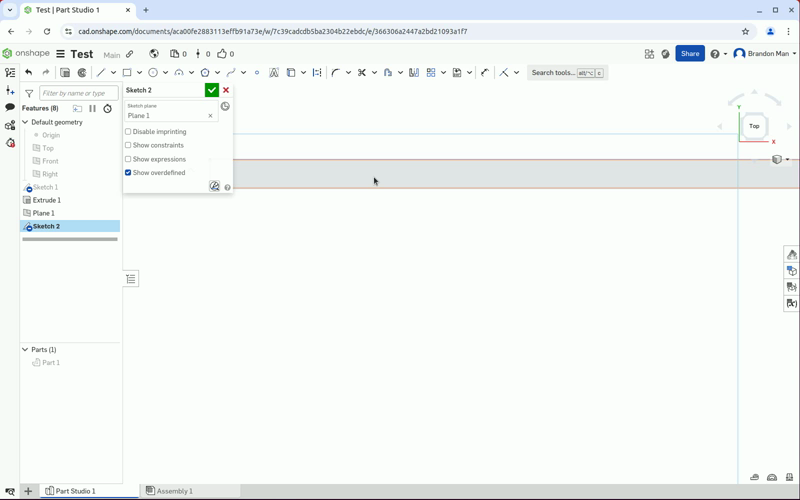
scroll(-6)
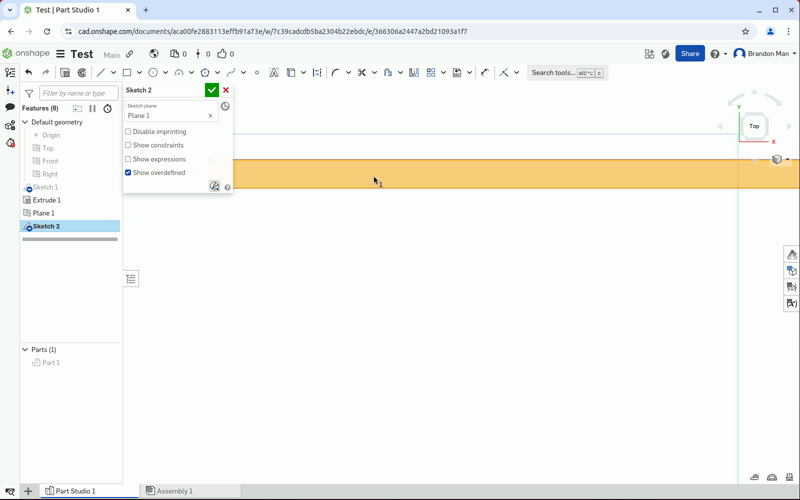
scroll(-6)
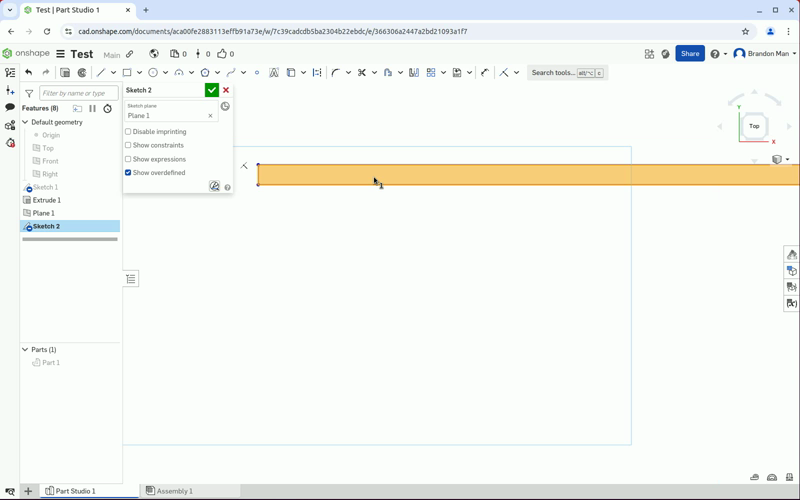
scroll(-6)
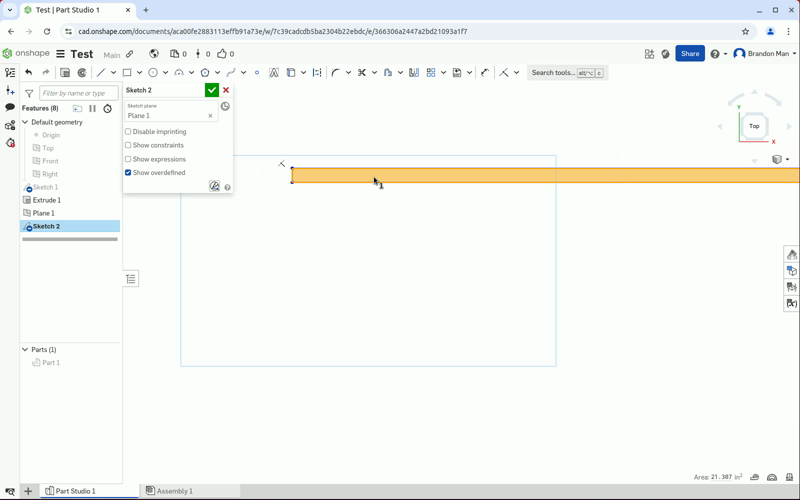
scroll(-6)
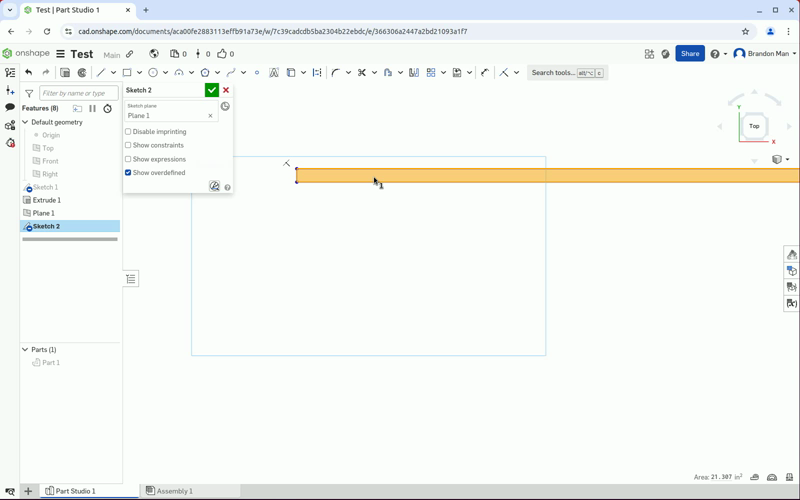
scroll(-6)
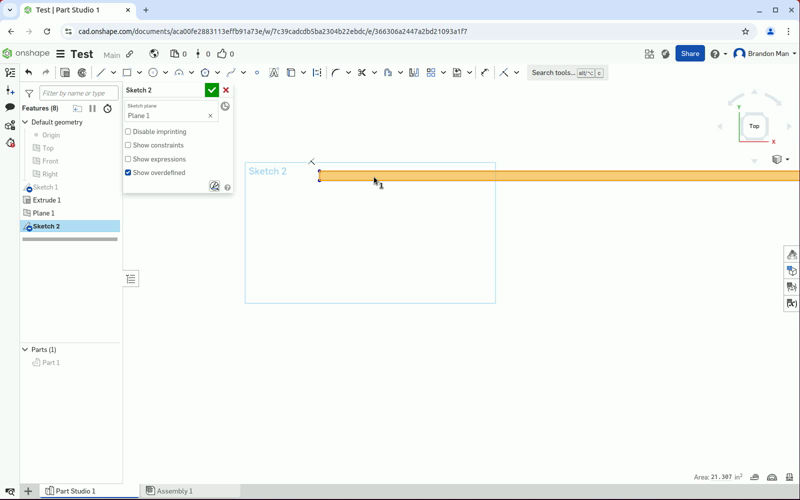
scroll(-6)
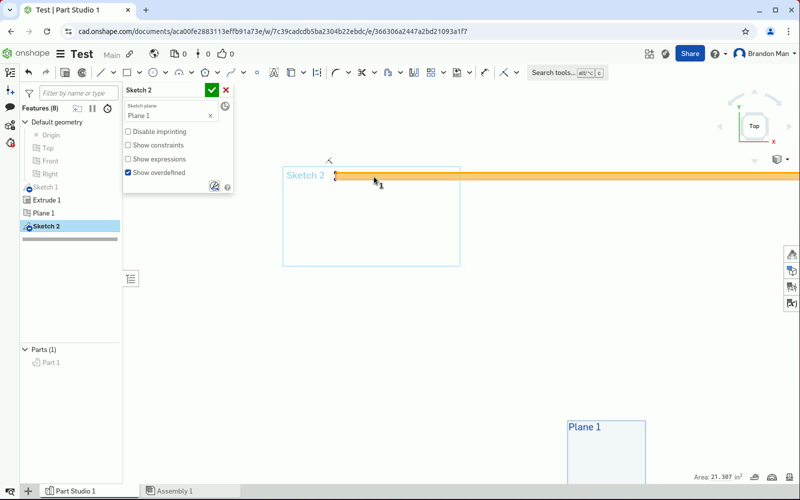
scroll(-6)
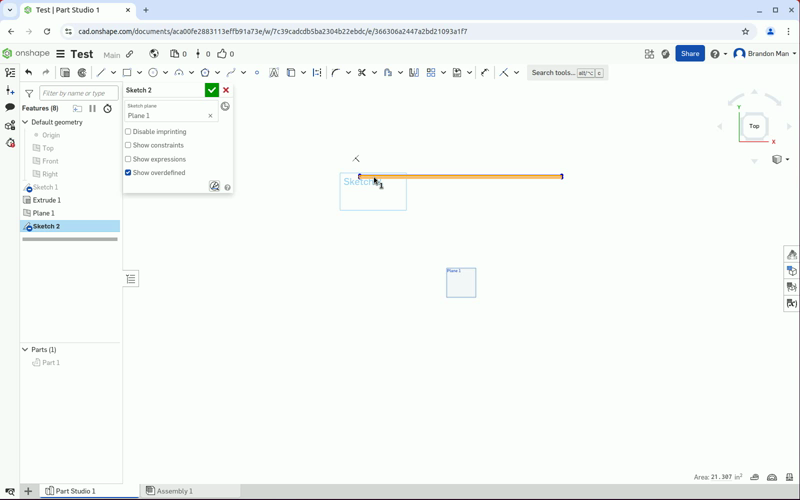
mouse_move(73, 352)
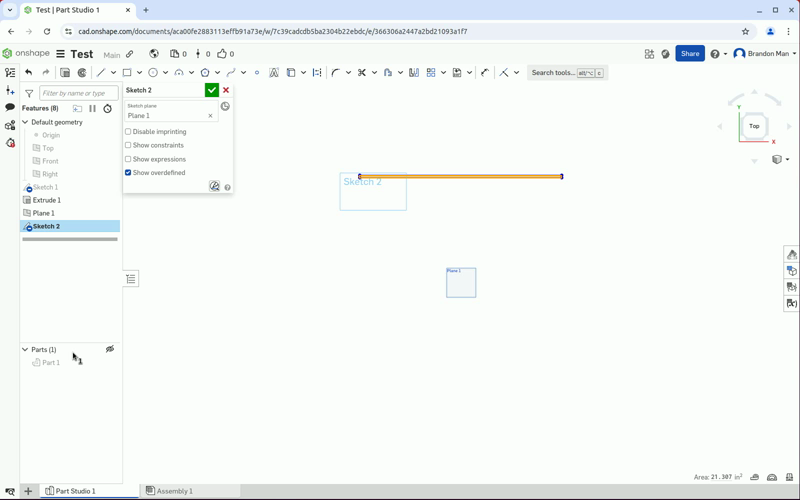
key(shift+y)
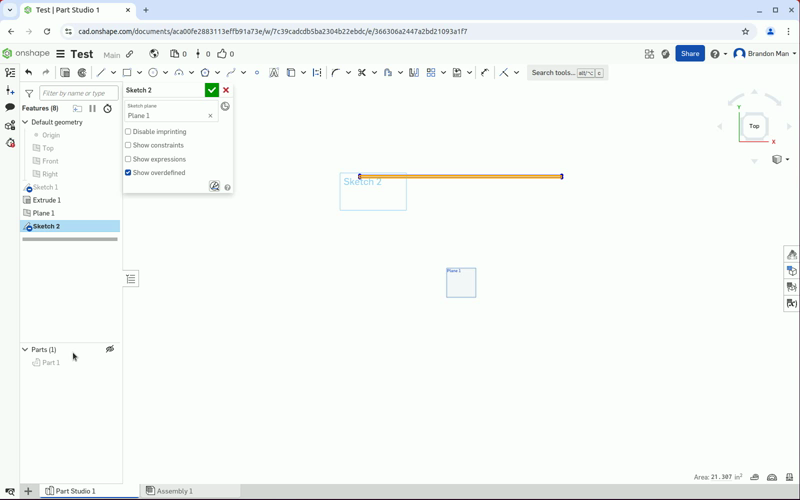
key(shift+e)
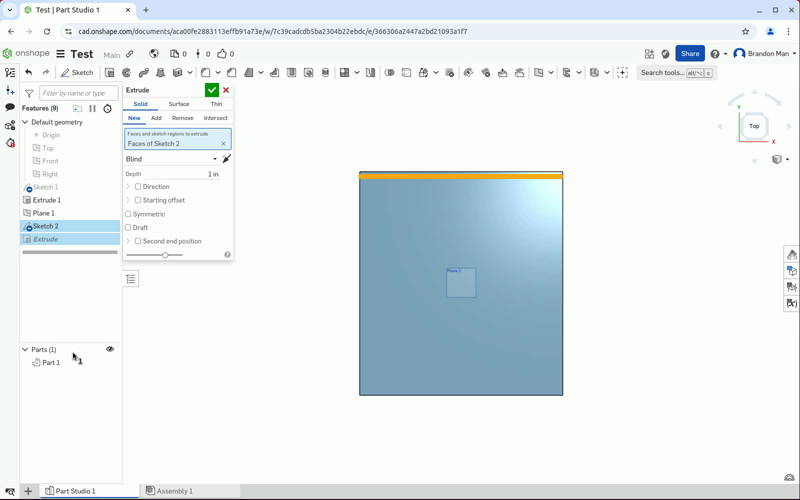
mouse_move(143, 106)
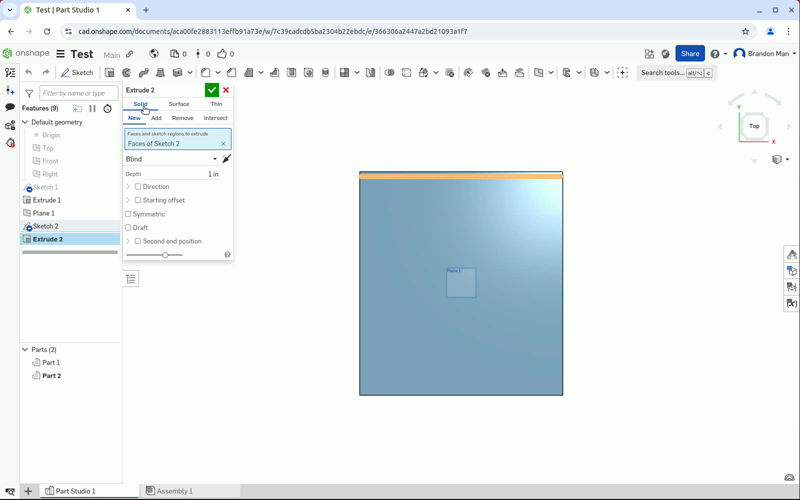
click(143, 106)
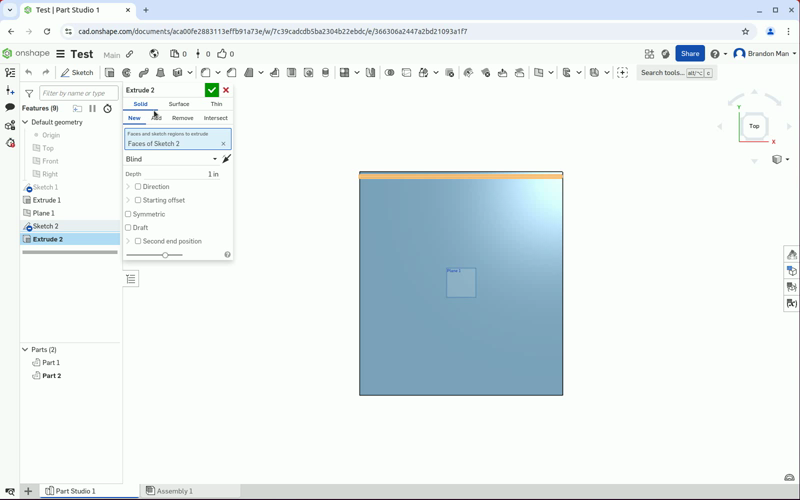
mouse_move(186, 120)
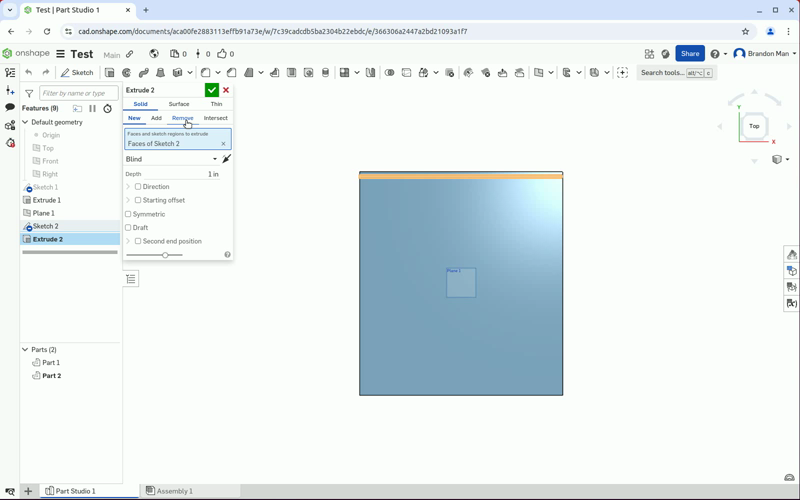
click(186, 120)
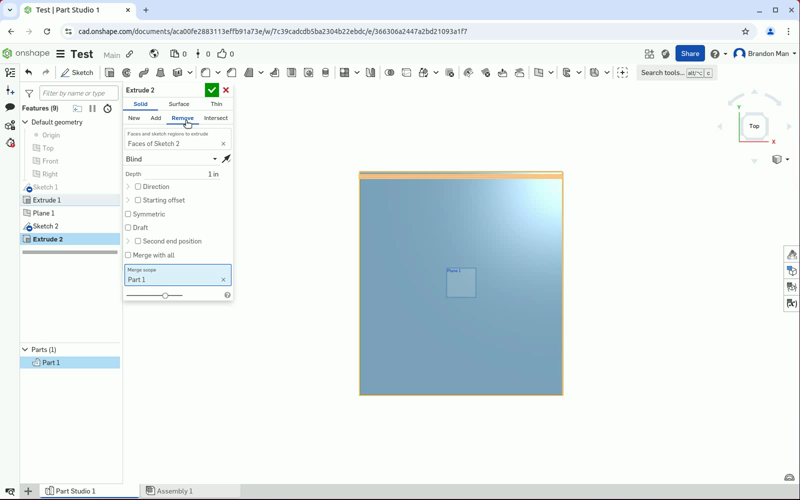
key(tab, 4)
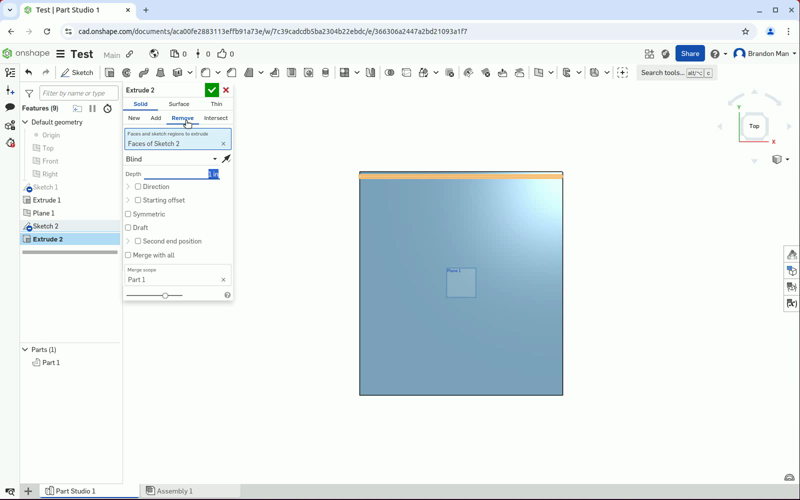
text(0.481)
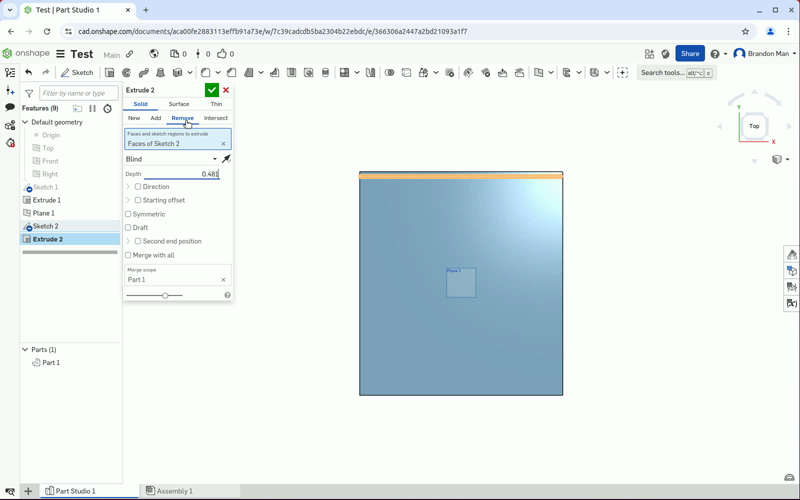
key(tab, 6)
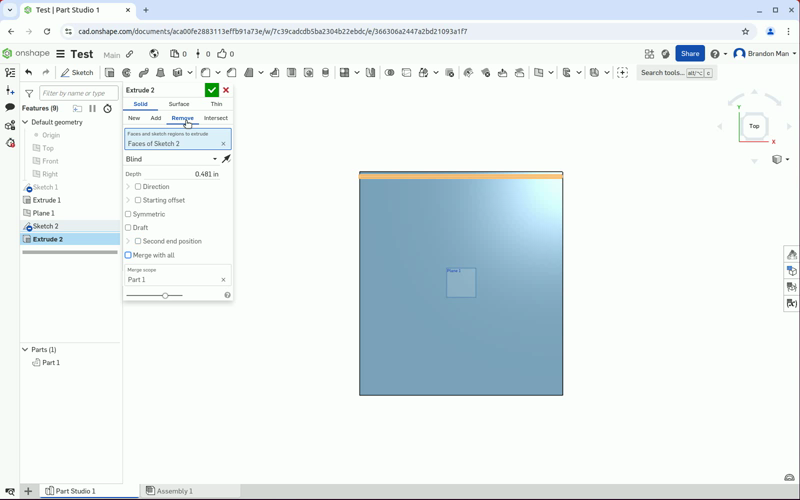
key(space)
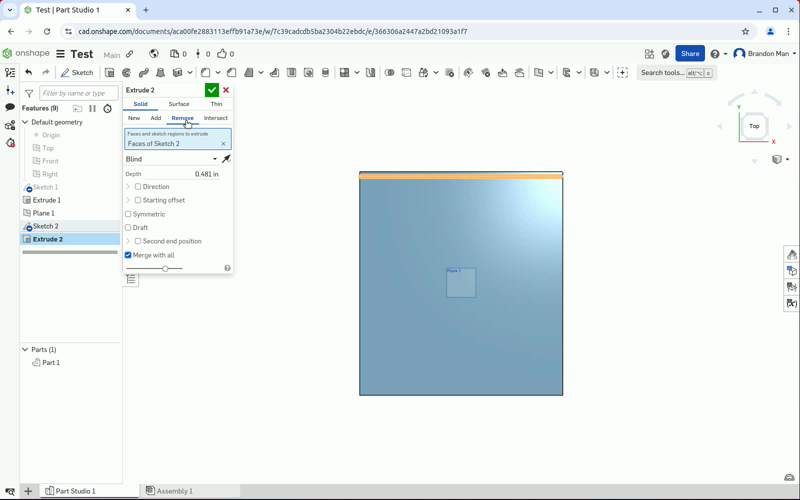
key(enter)
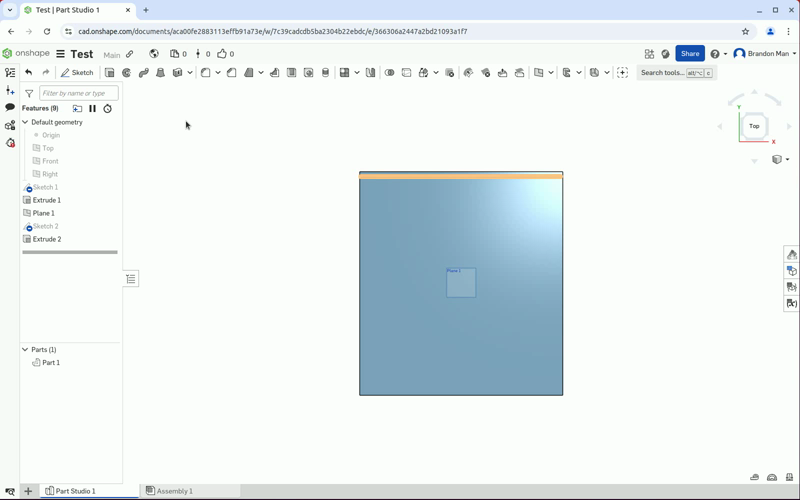
key(shift+h)
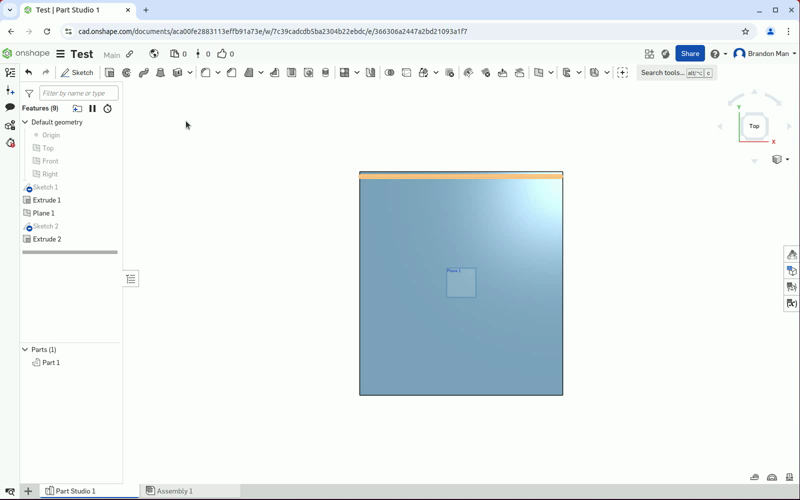
key(shift+h)
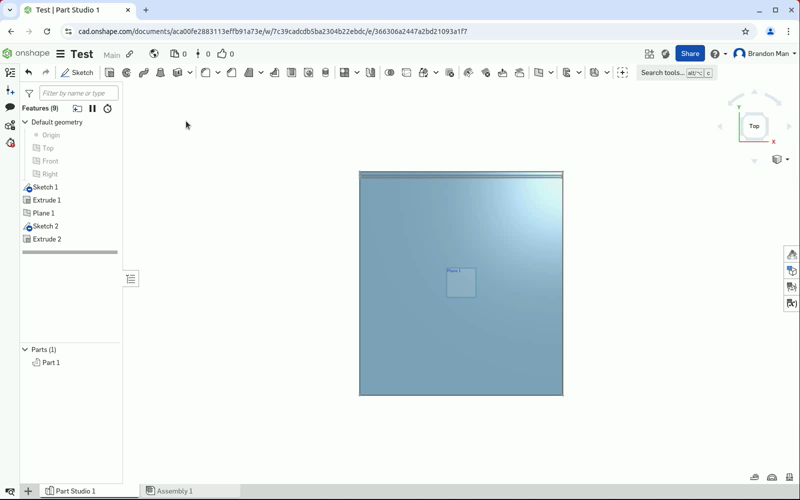
key(shift+7)
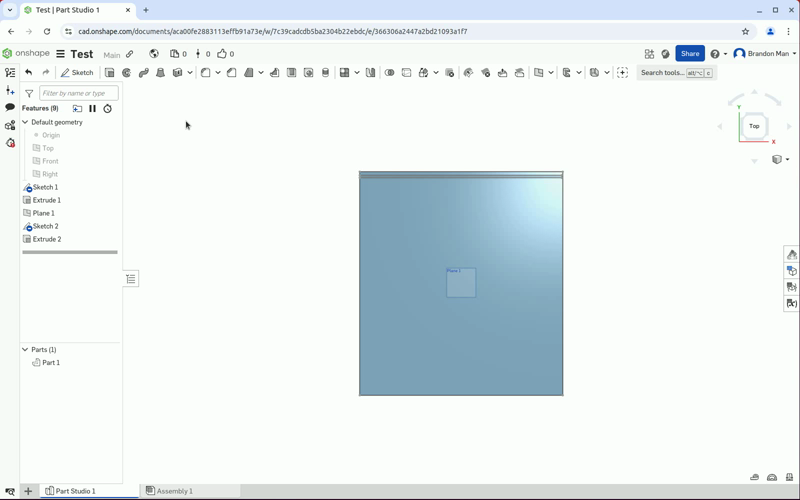
key(up, 3)
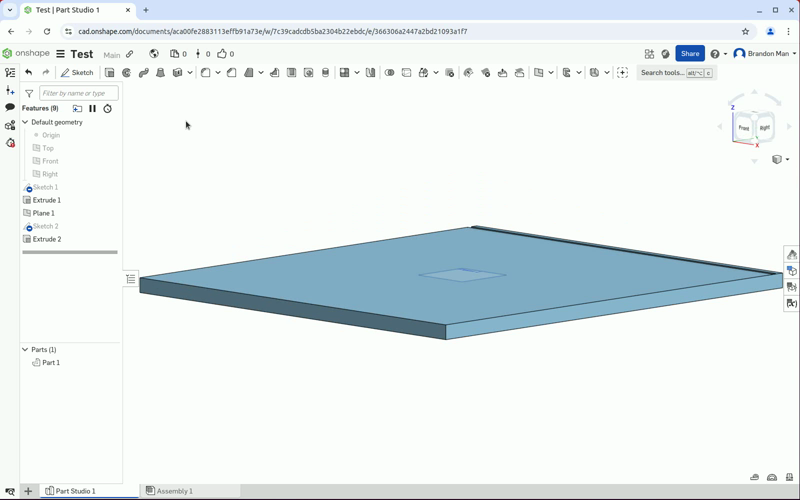
key(left, 3)
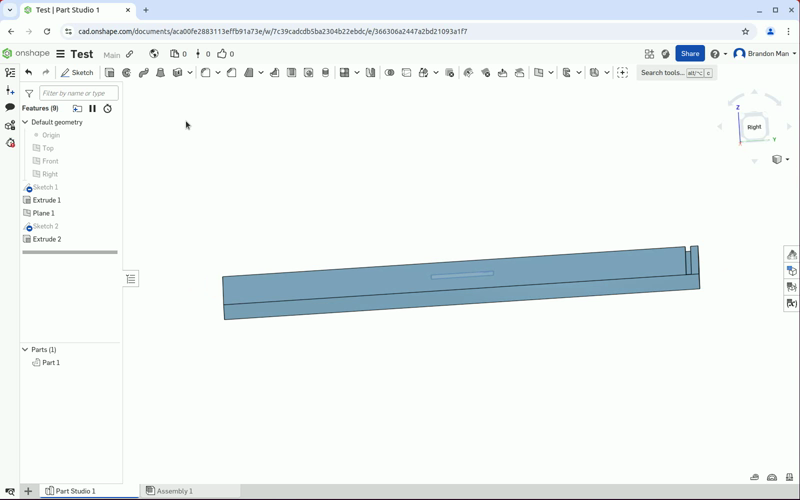
key(right, 3)
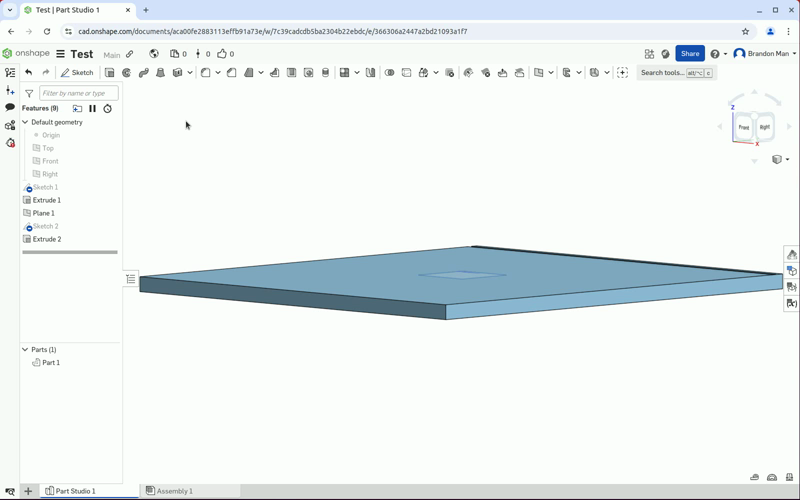
key(down, 3)
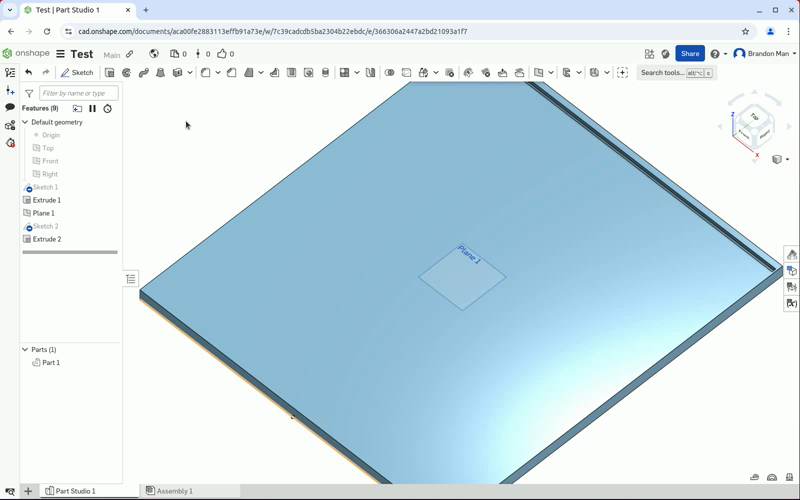
mouse_move(73, 189)
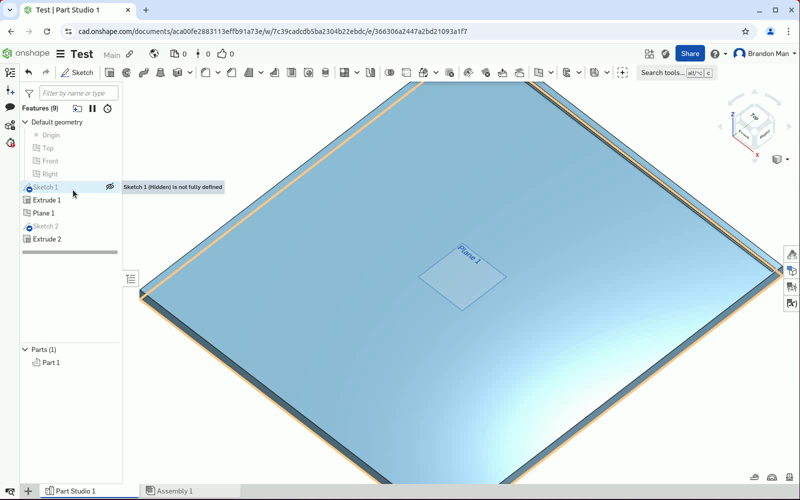
click(73, 189)